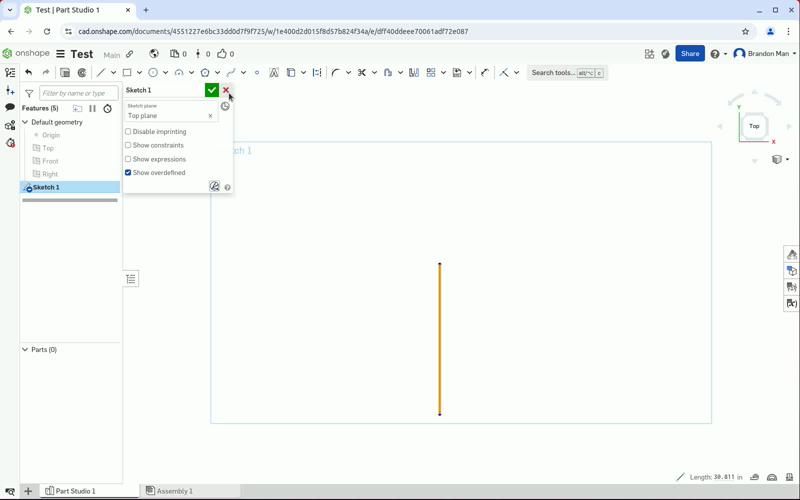
key(shift+h)
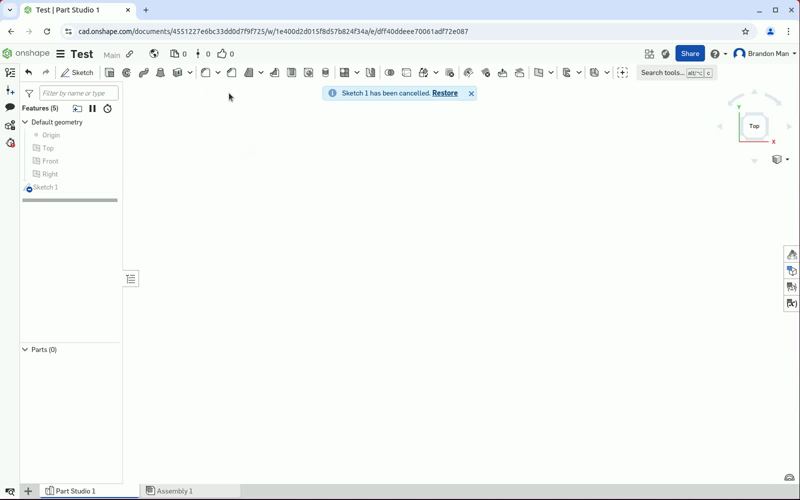
mouse_move(73, 352)
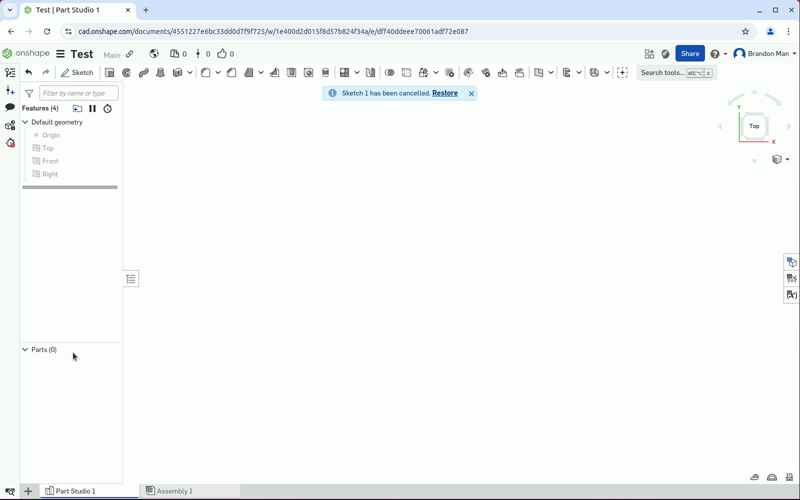
key(y)
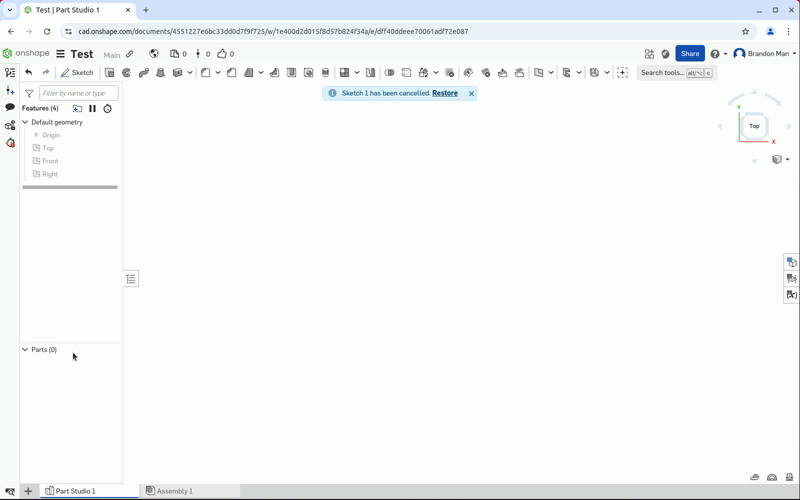
key(shift+p)
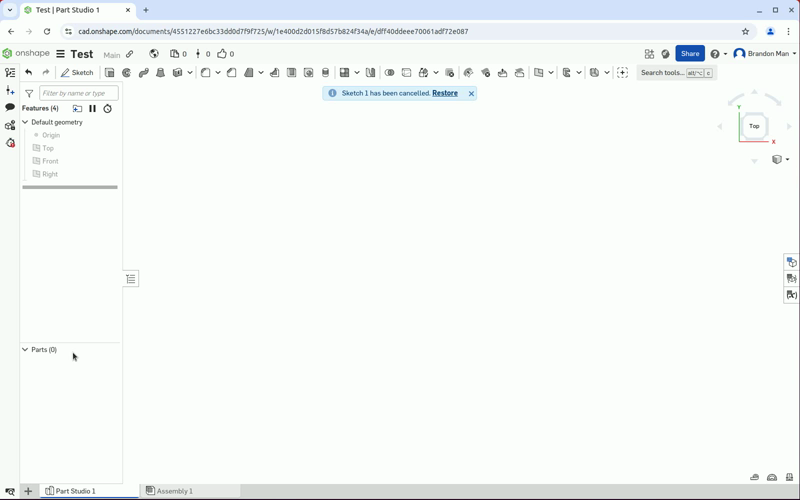
key(space)
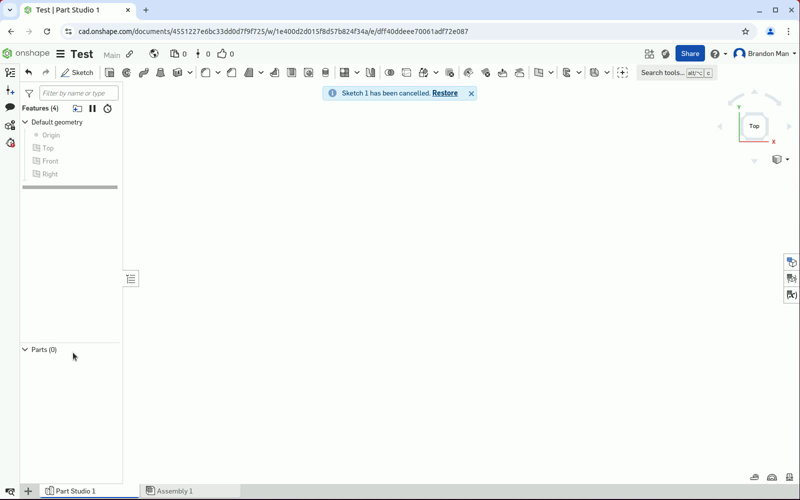
key_down(shift)
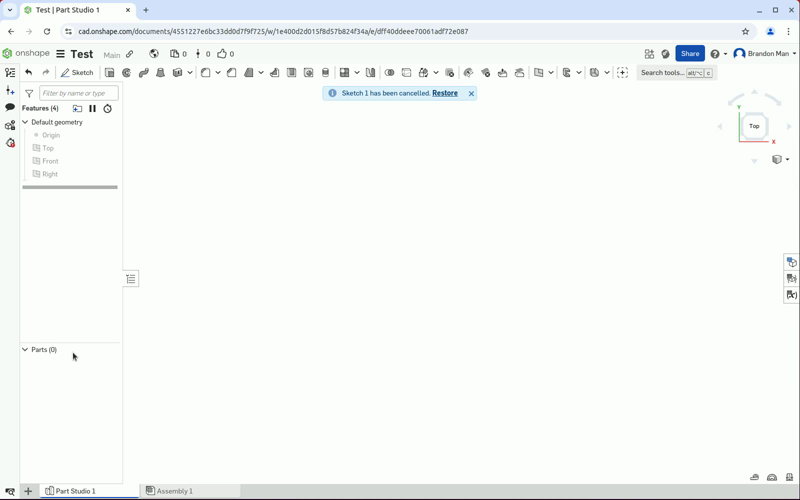
key(up)
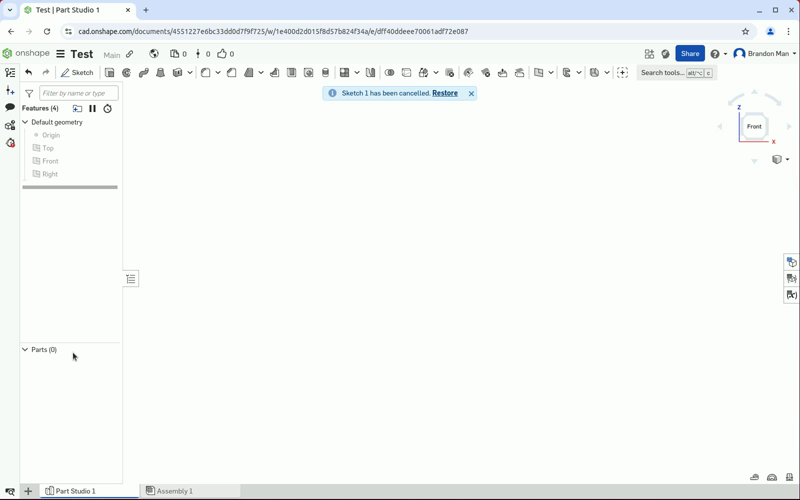
key_up(shift)
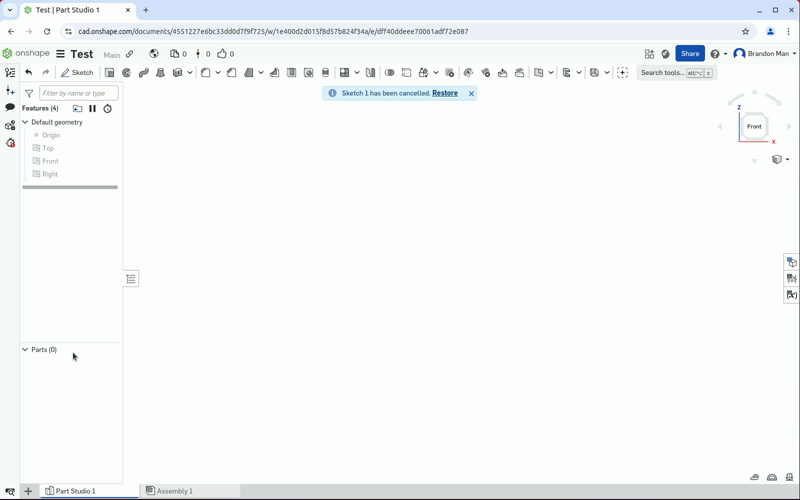
mouse_move(73, 352)
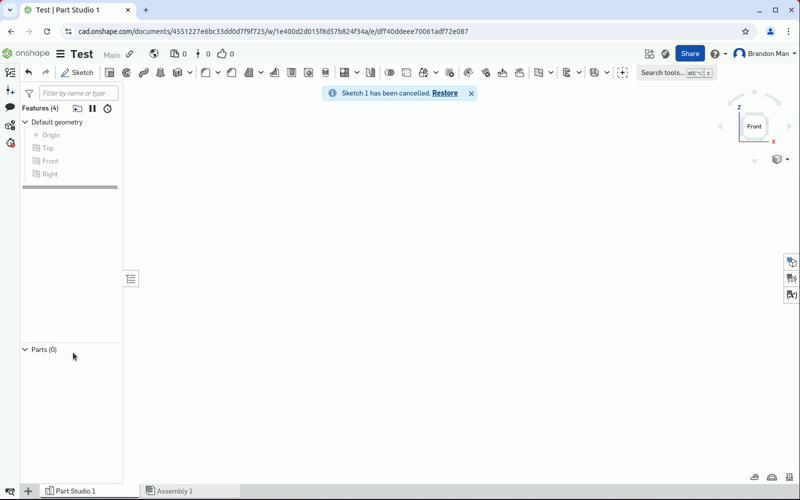
key(shift+y)
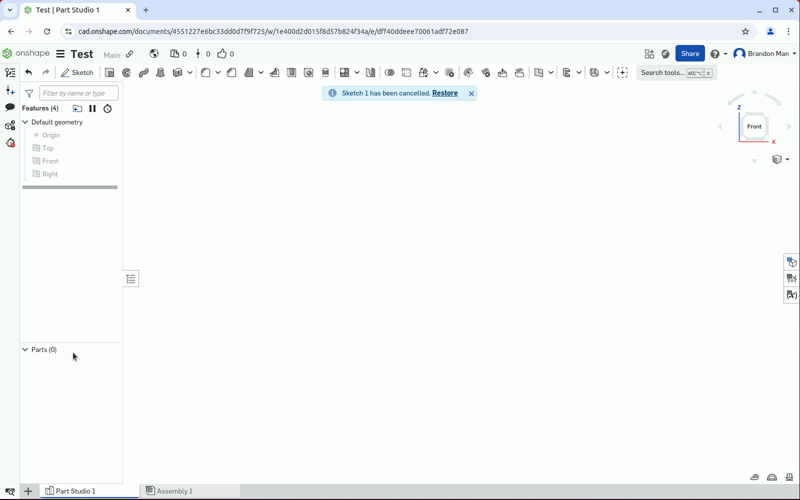
key(shift+s)
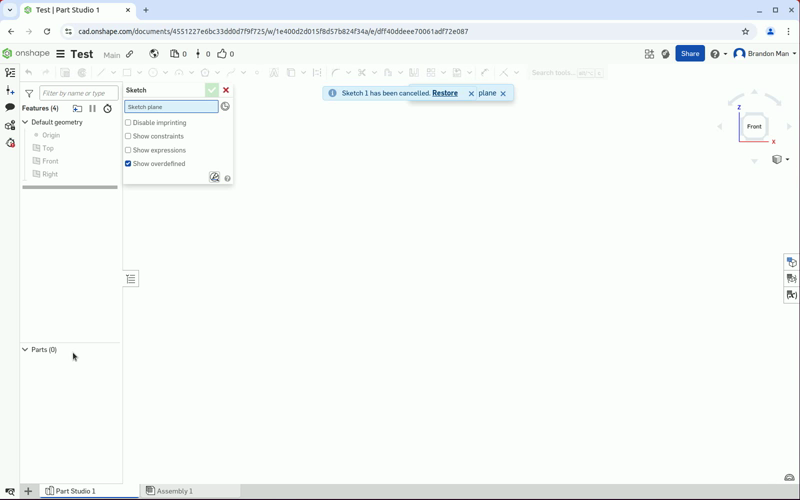
mouse_move(73, 163)
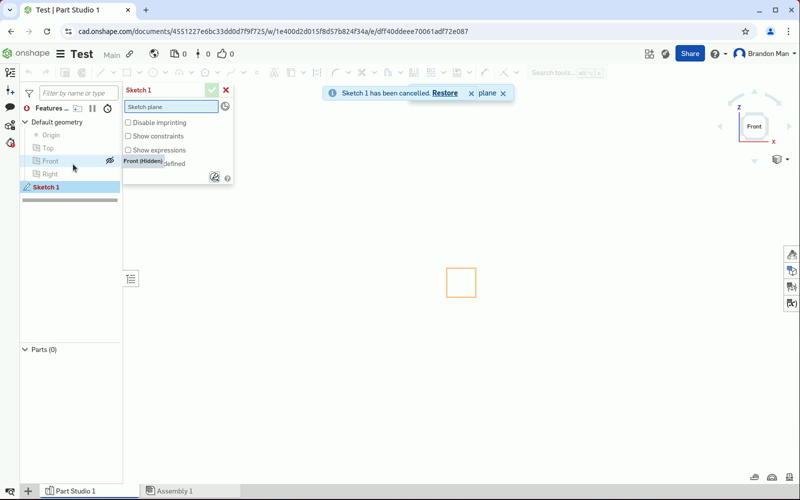
click(73, 163)
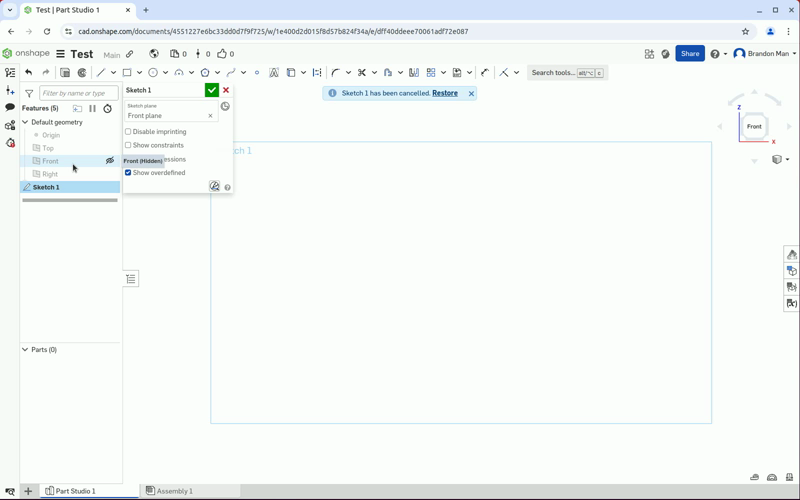
mouse_move(73, 352)
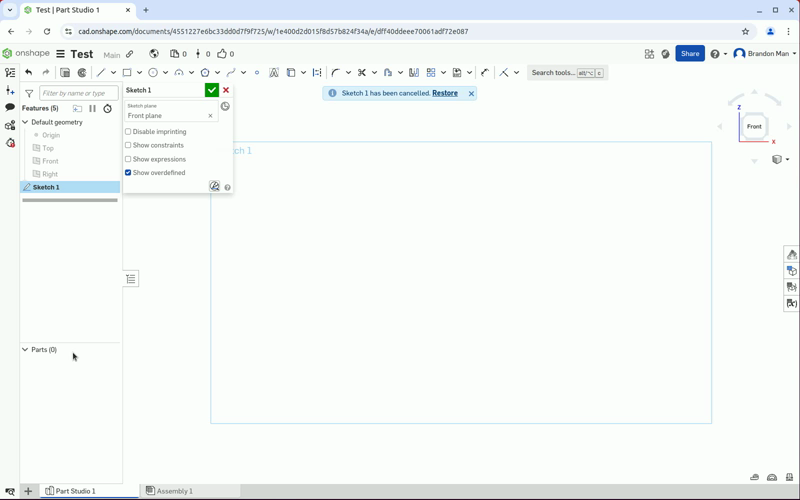
key(y)
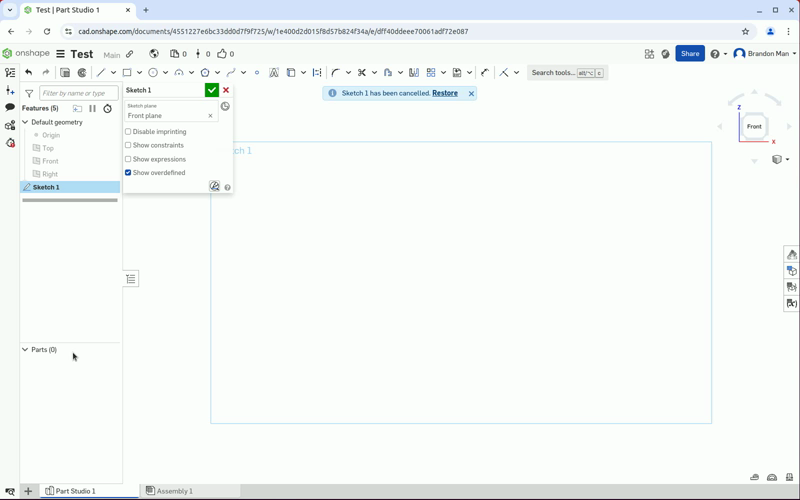
key(l)
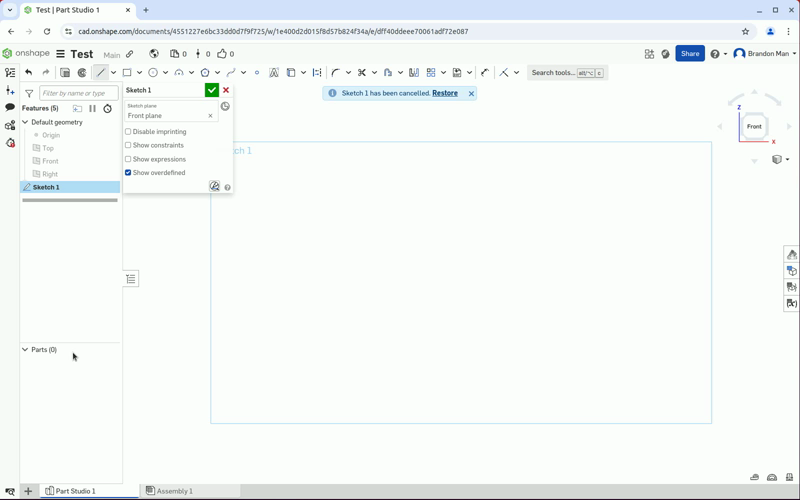
key_down(shift)
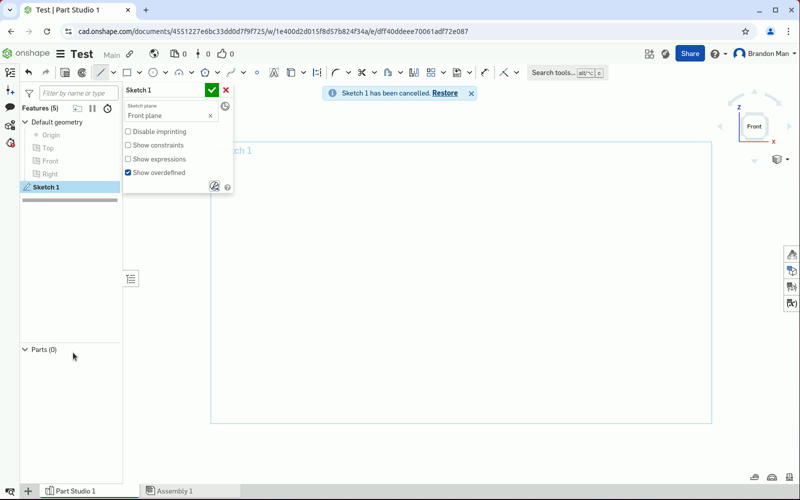
mouse_move(460, 282)
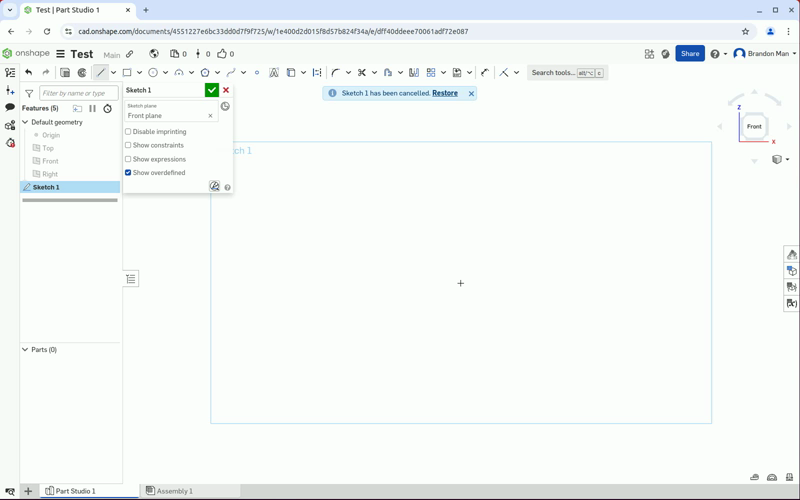
click(460, 282)
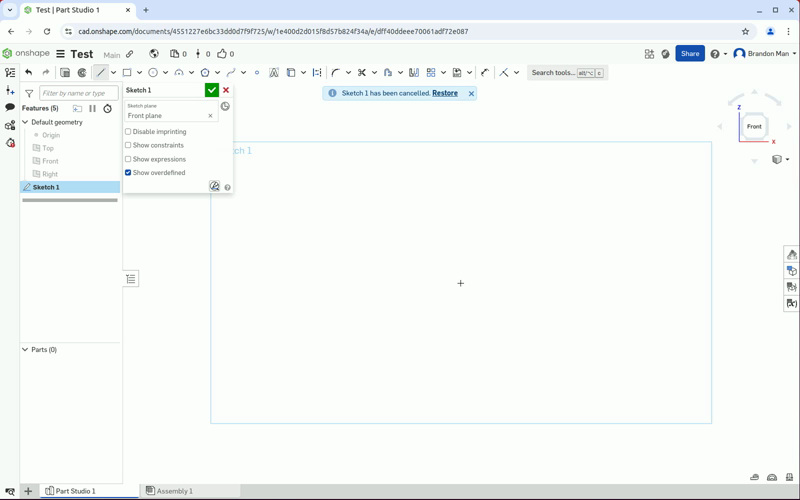
key_up(shift)
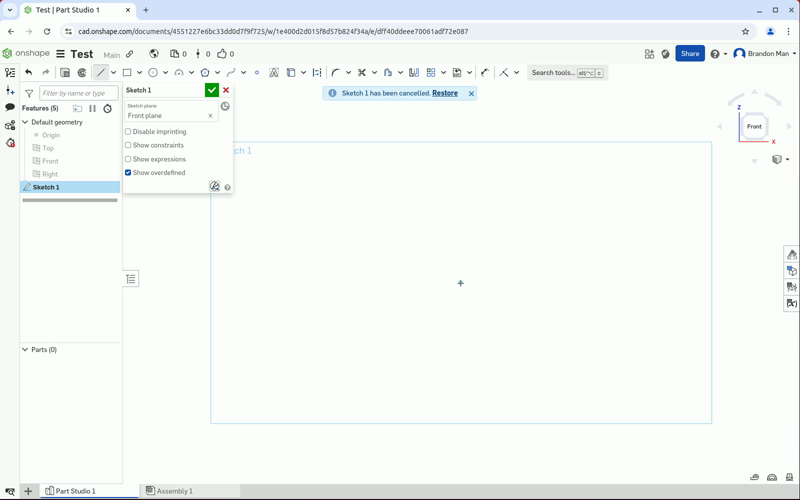
key_down(shift)
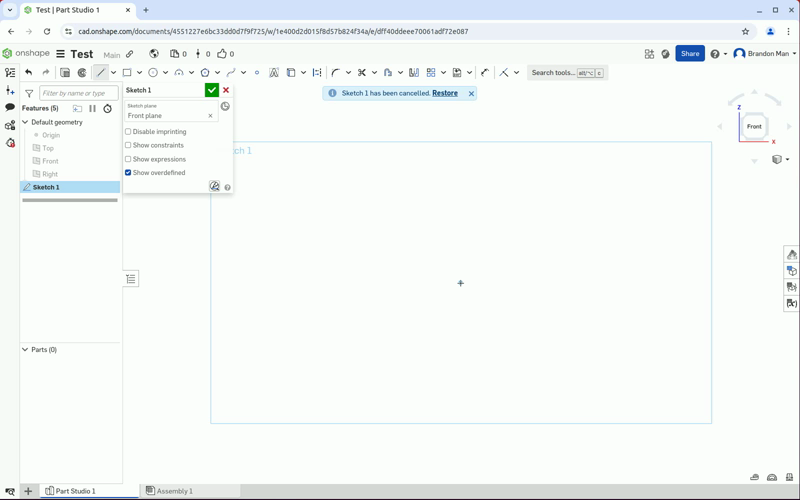
mouse_move(490, 282)
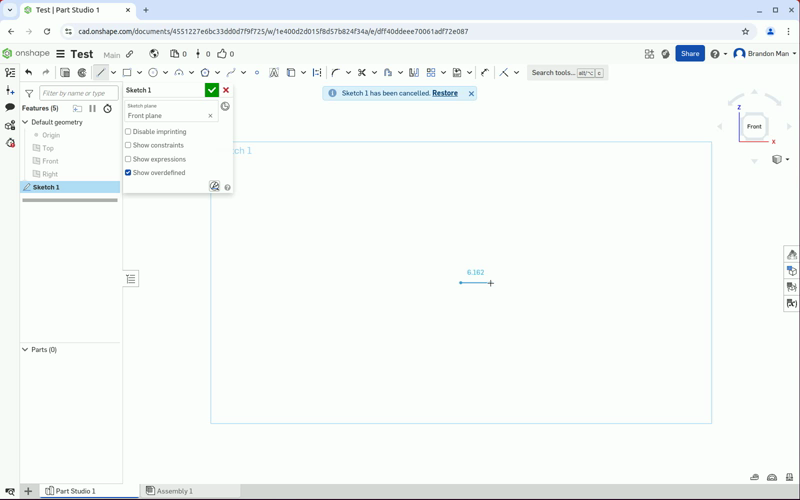
mouse_move(517, 282)
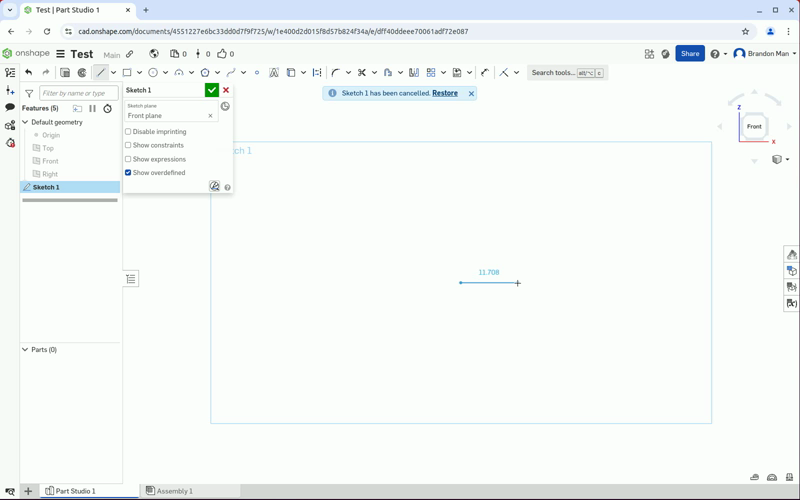
click(517, 282)
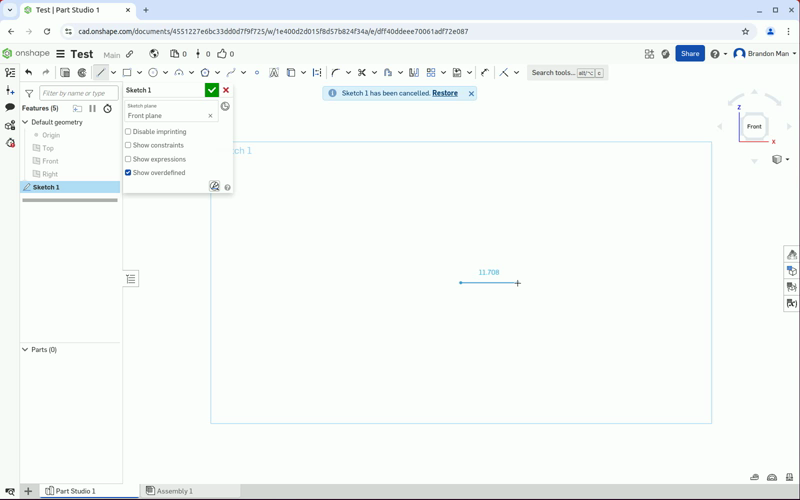
key_up(shift)
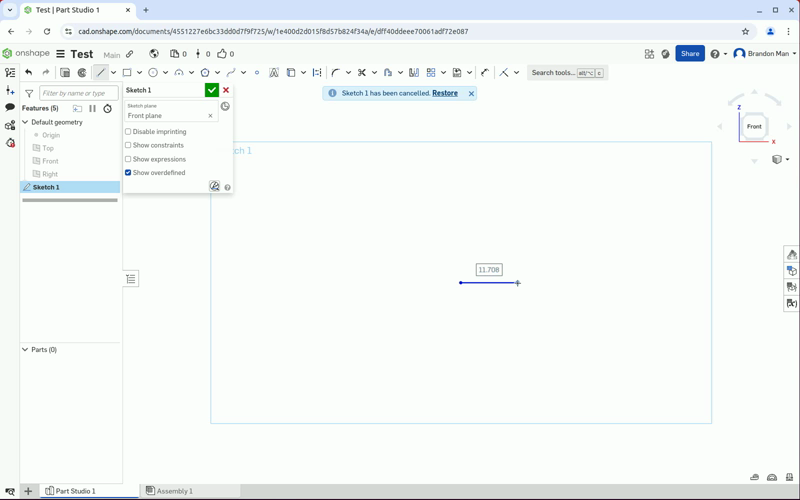
key_down(shift)
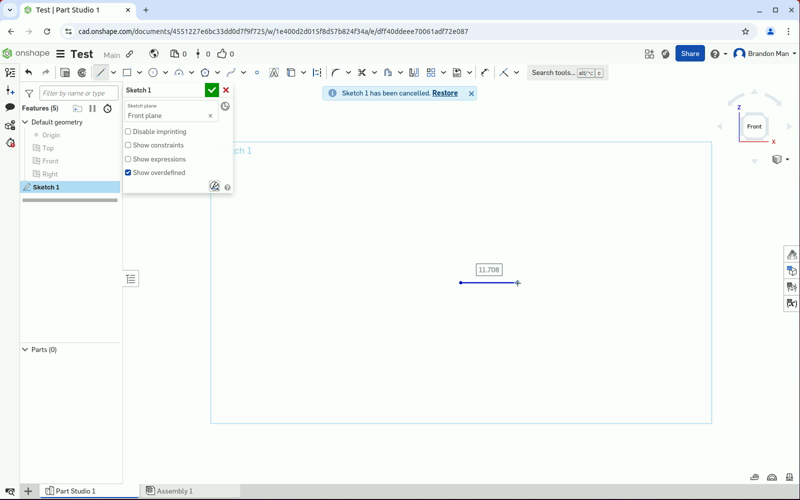
mouse_move(547, 282)
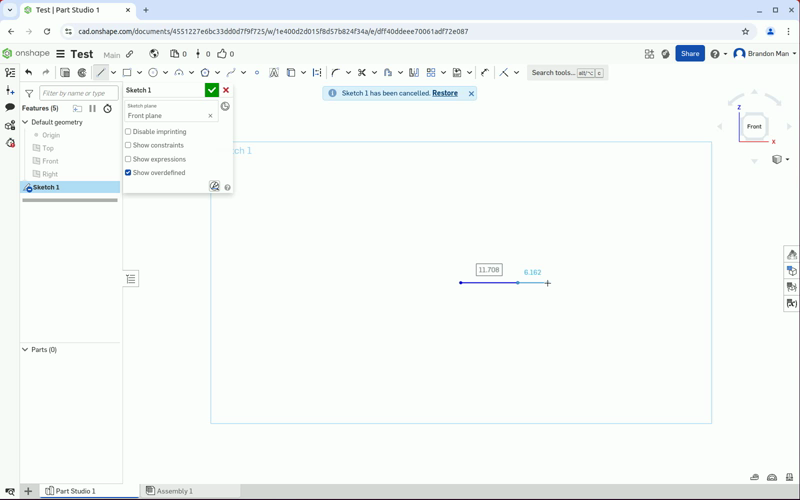
mouse_move(517, 245)
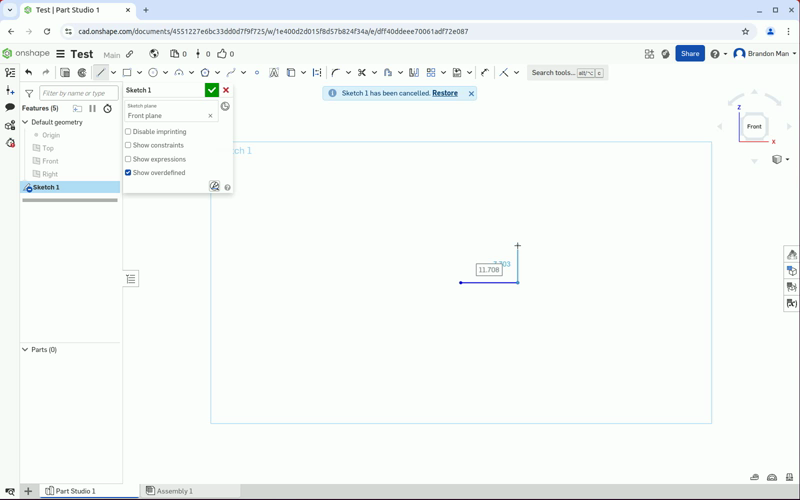
click(517, 245)
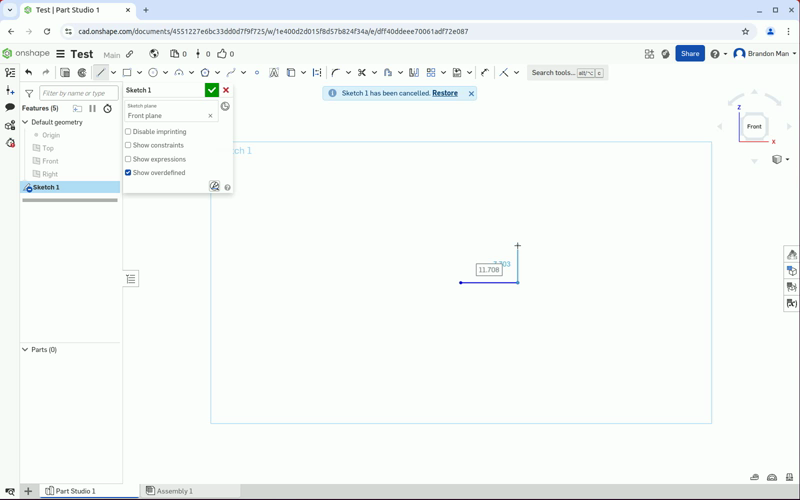
key_up(shift)
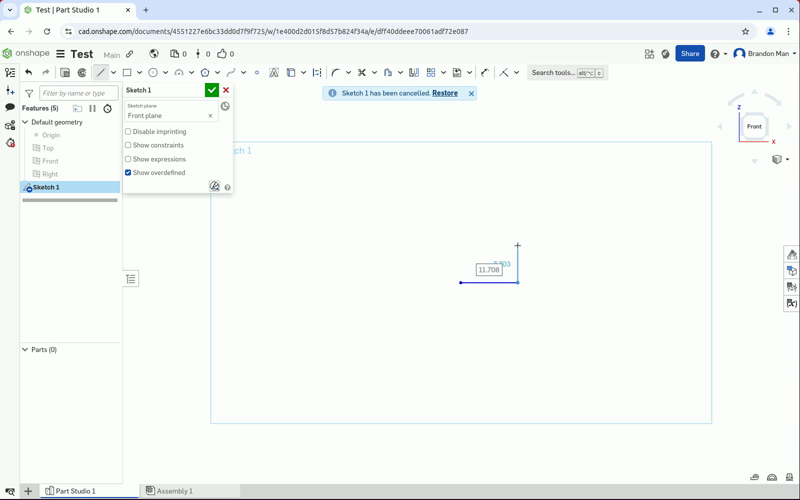
key_down(shift)
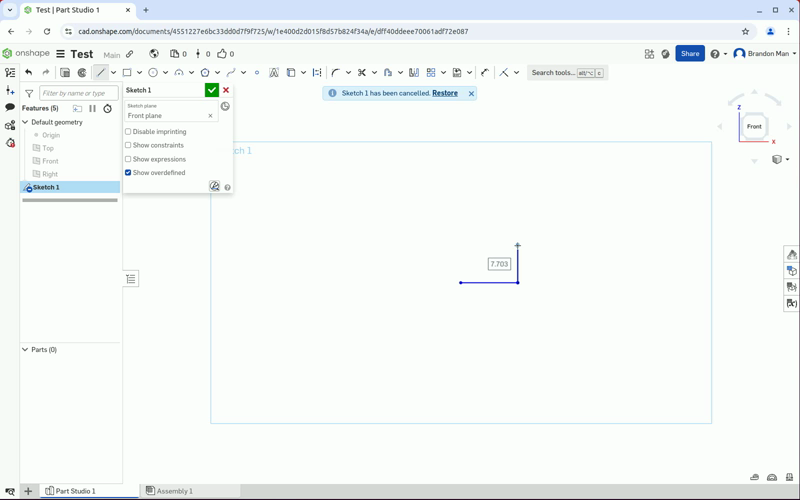
mouse_move(547, 245)
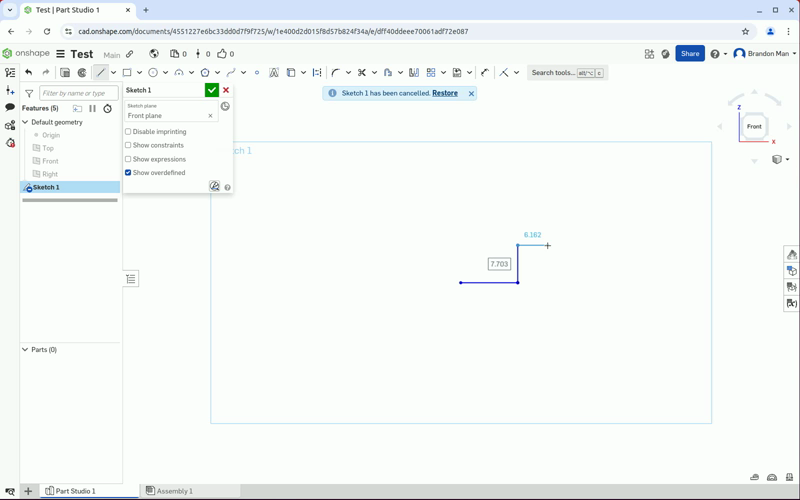
mouse_move(460, 245)
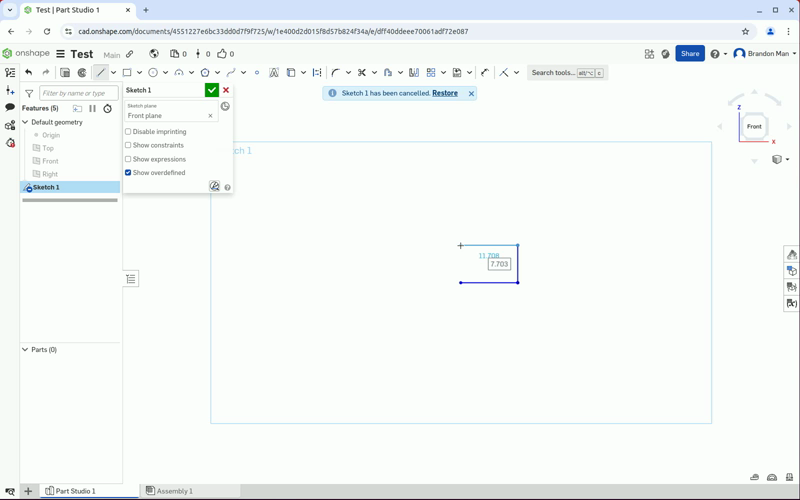
click(460, 245)
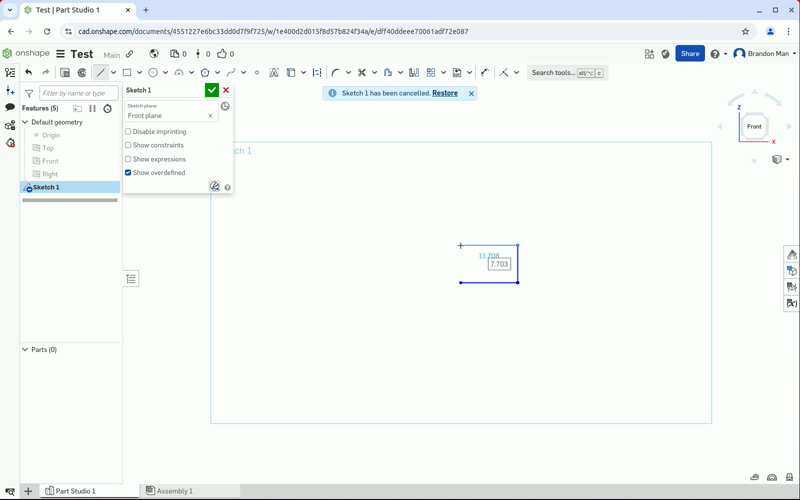
key_up(shift)
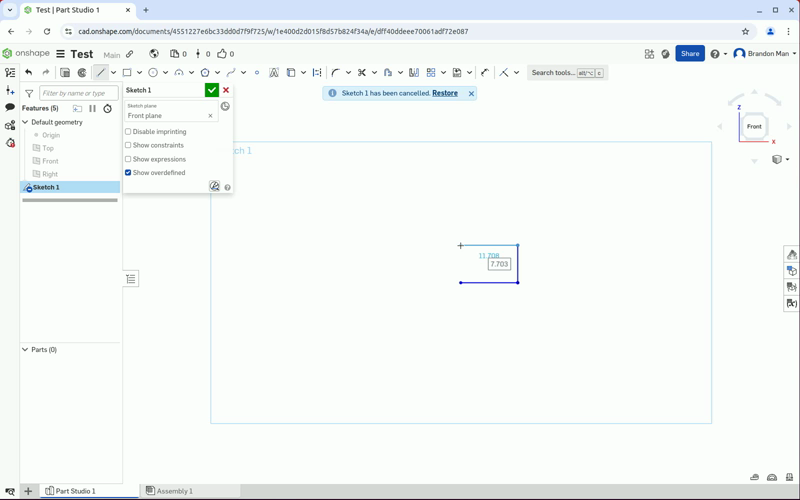
mouse_move(490, 245)
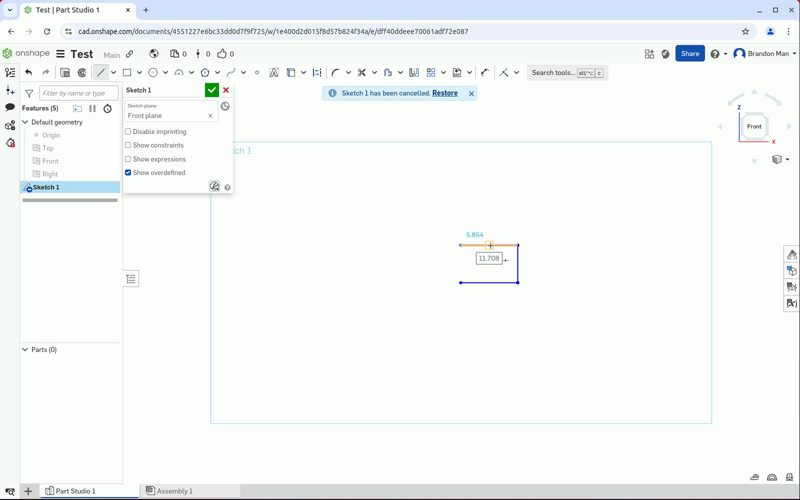
key_down(shift)
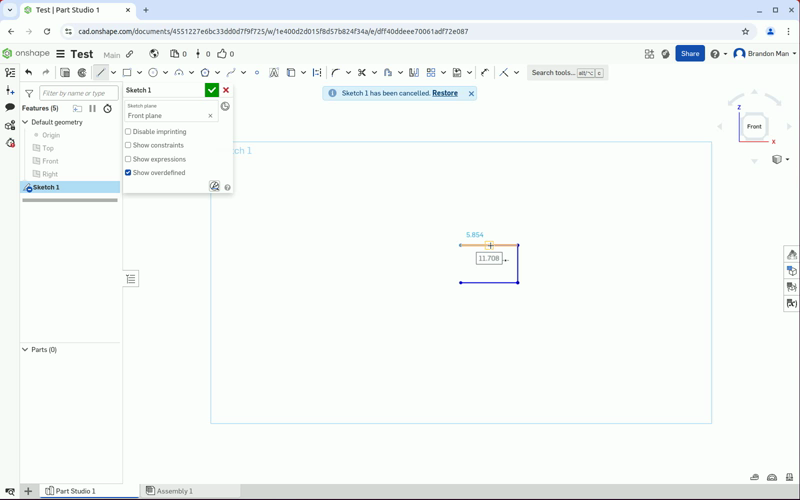
mouse_move(460, 282)
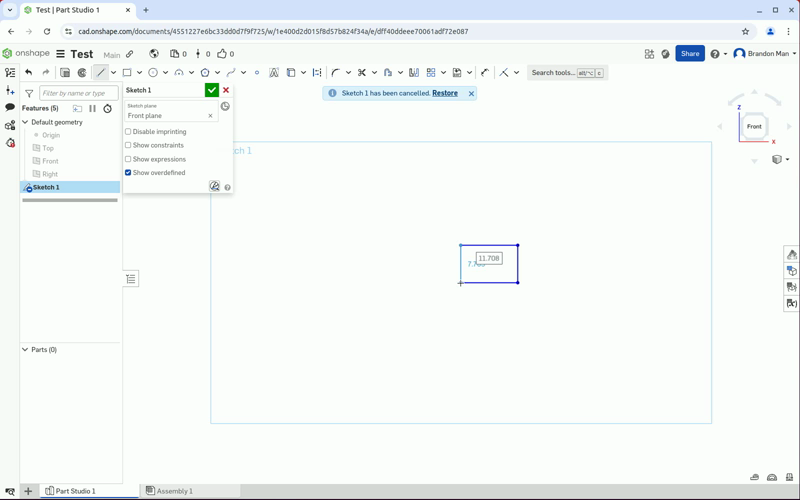
key_up(shift)
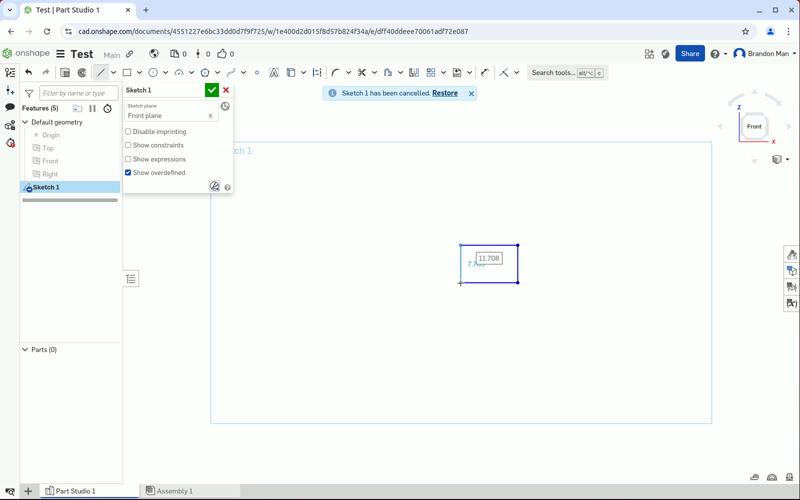
click(460, 282)
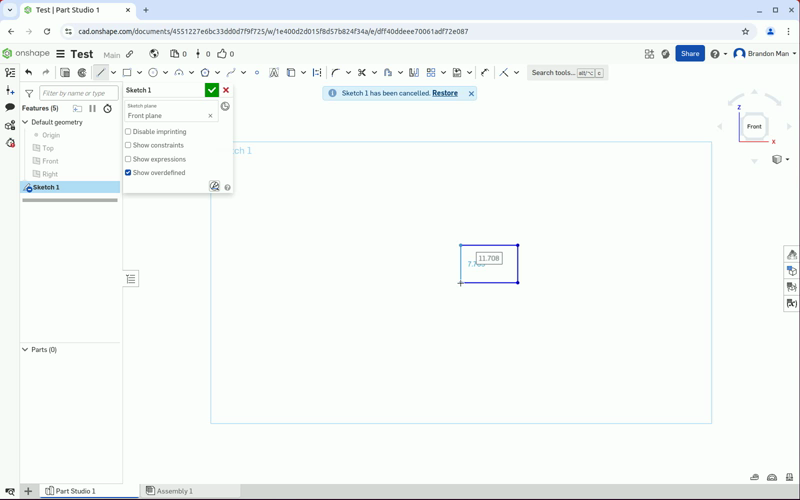
key(esc)
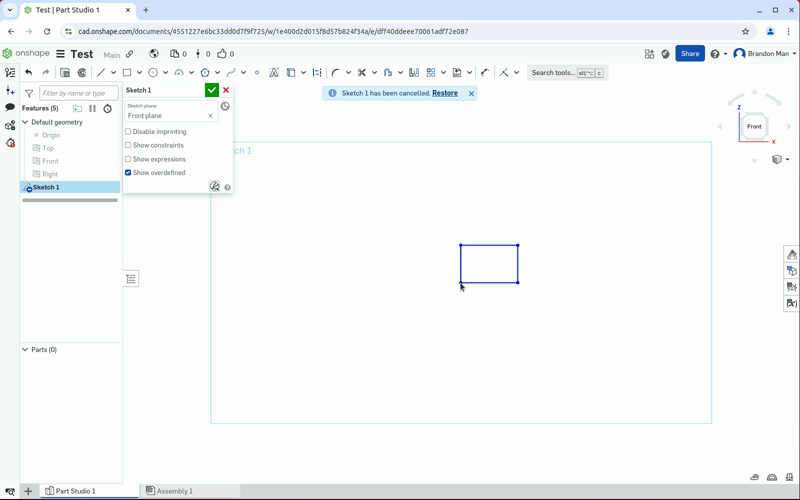
mouse_move(508, 274)
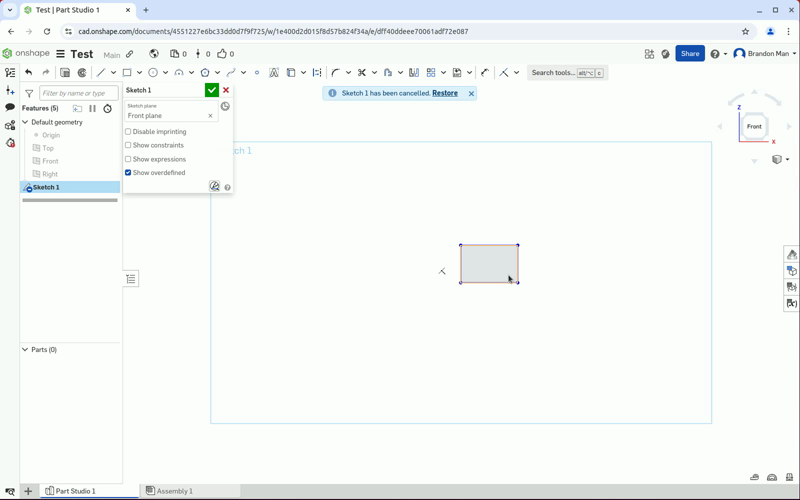
click(508, 274)
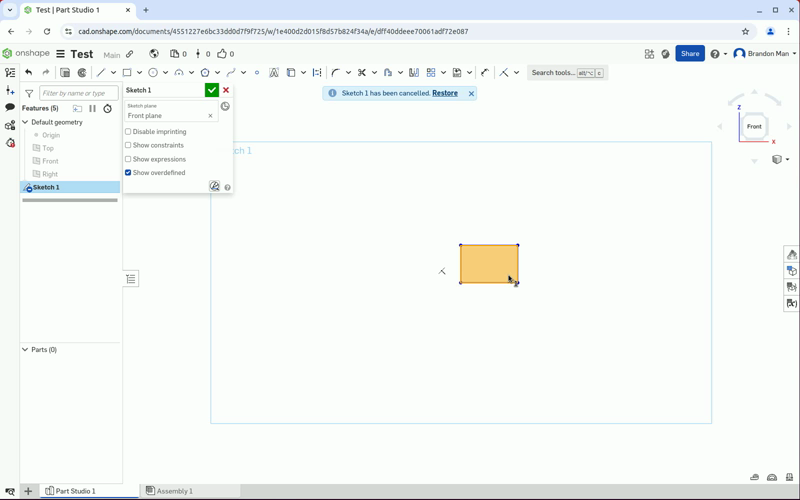
mouse_move(73, 352)
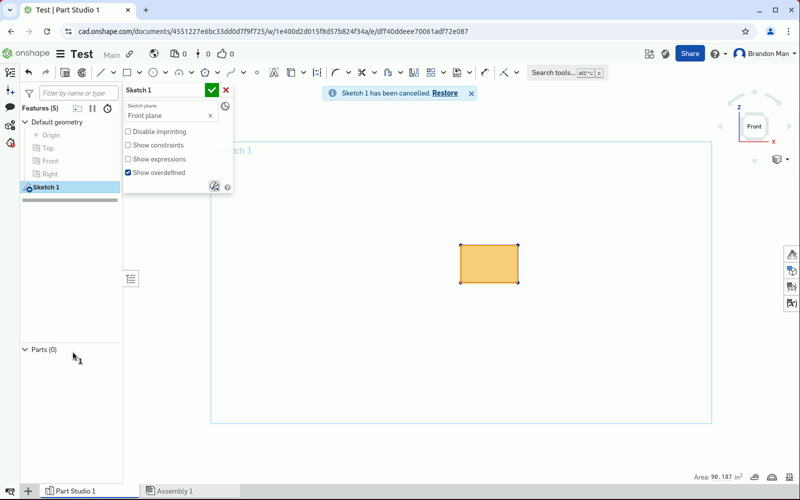
key(shift+y)
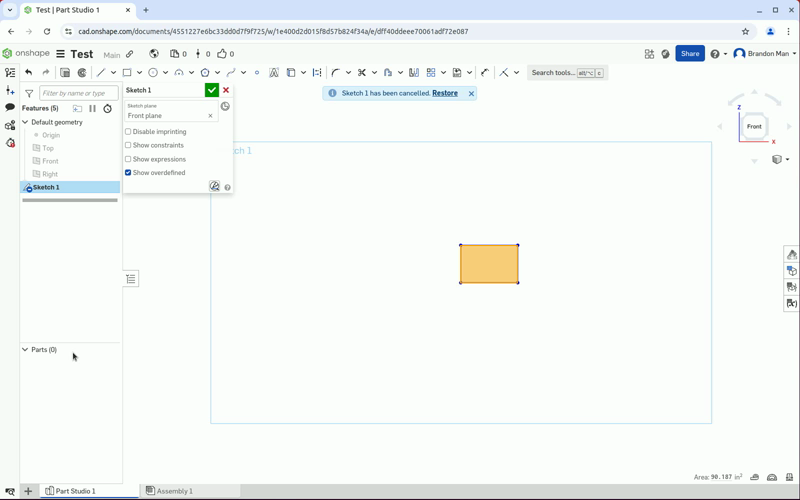
key(shift+e)
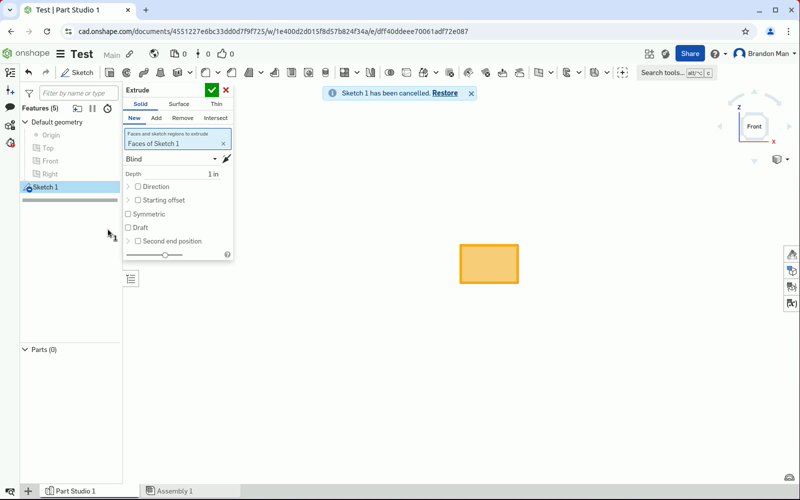
mouse_move(143, 106)
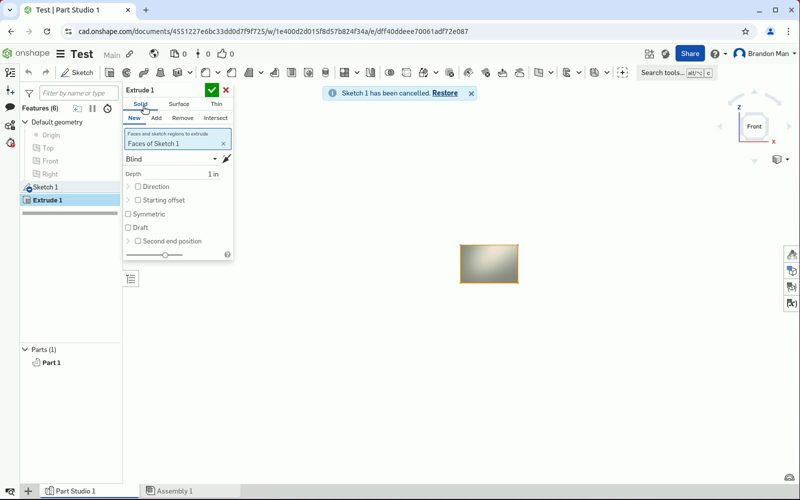
click(143, 106)
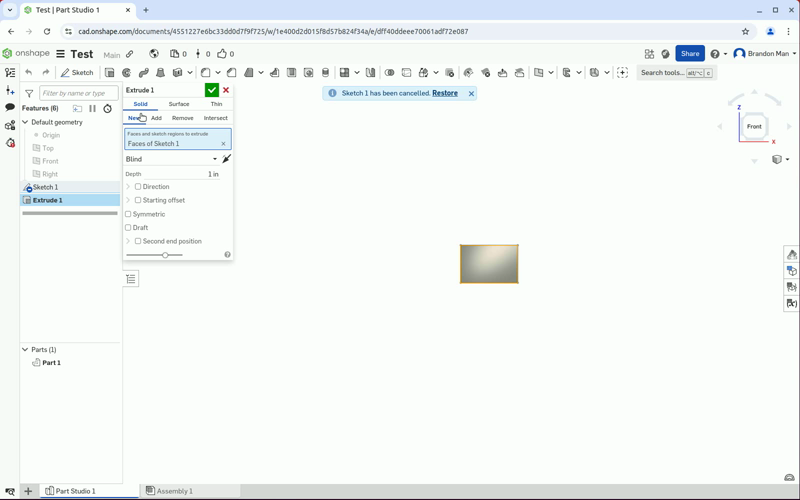
mouse_move(137, 120)
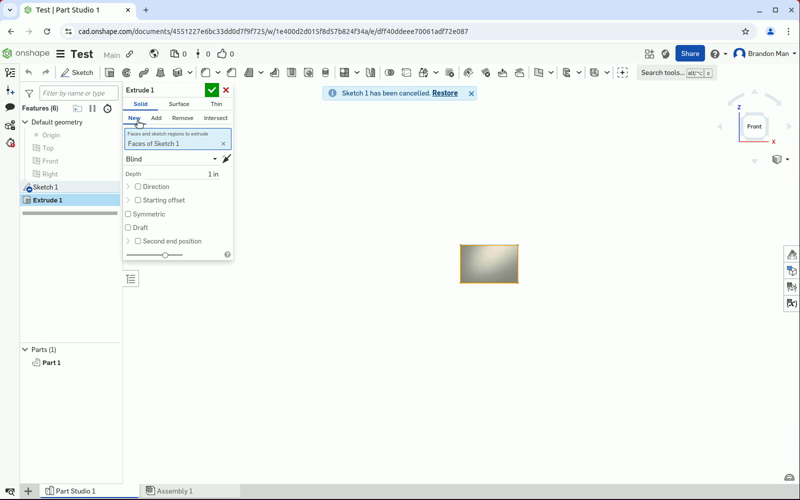
click(137, 120)
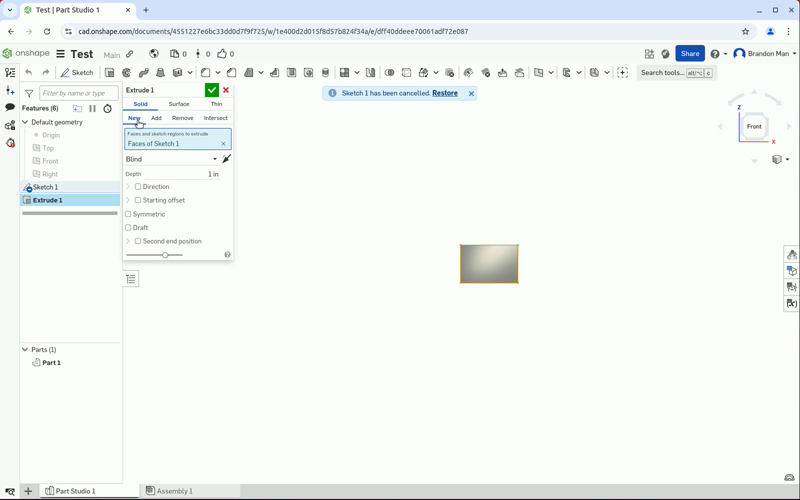
key(tab, 4)
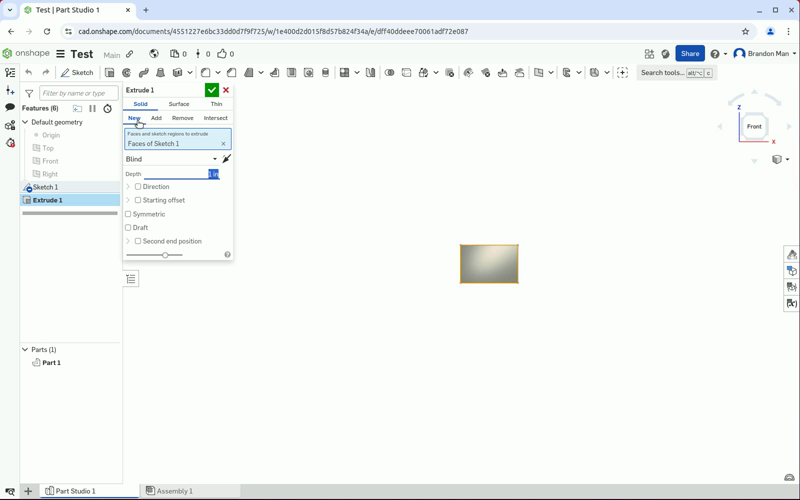
text(-15.405)
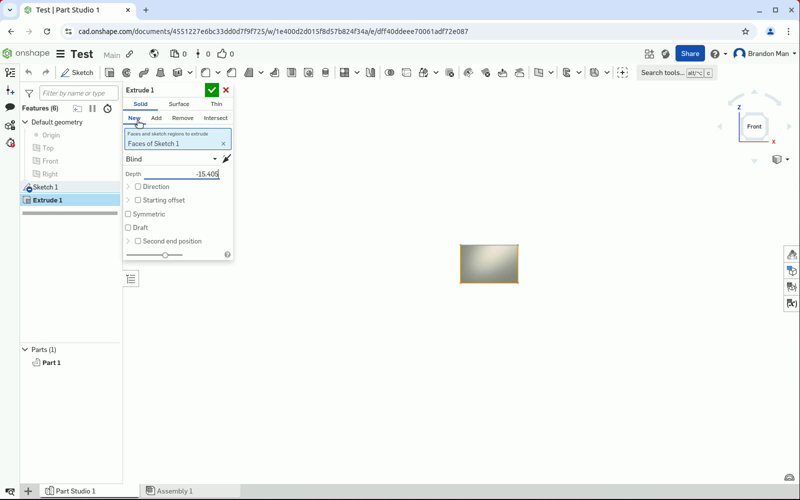
key(enter)
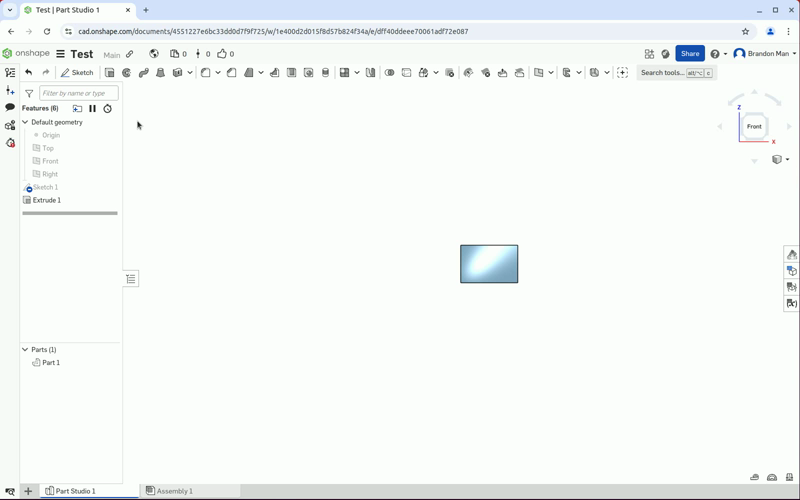
key(shift+h)
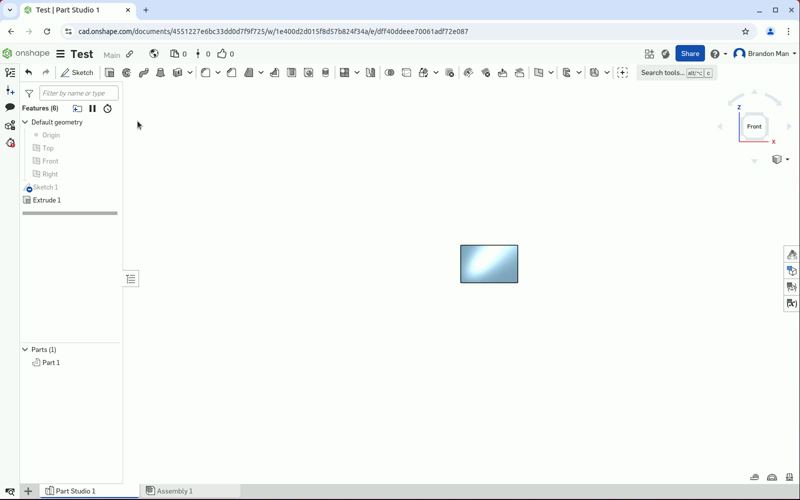
key(shift+h)
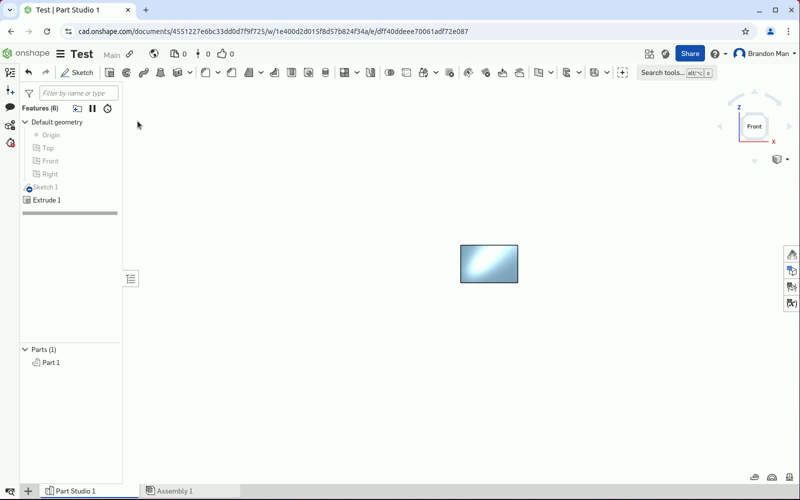
mouse_move(73, 189)
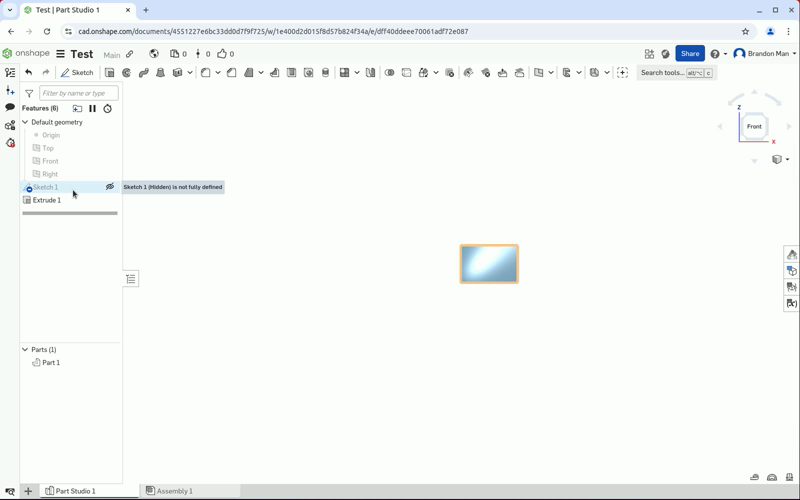
click(73, 189)
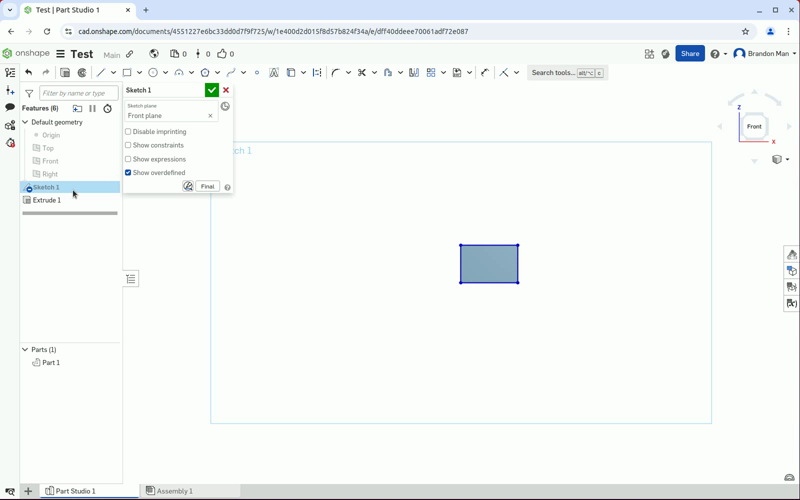
mouse_move(229, 92)
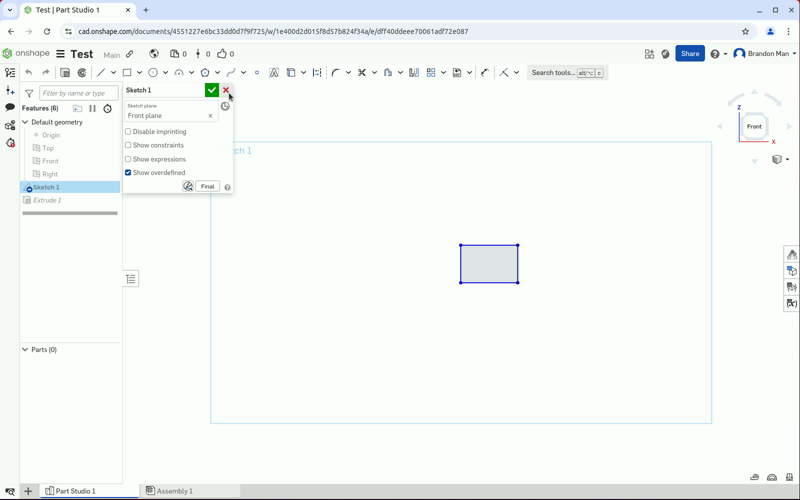
click(229, 92)
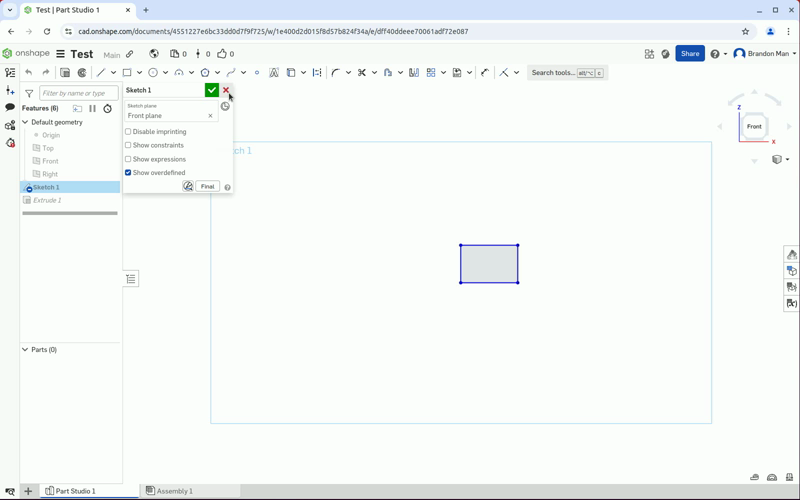
mouse_move(73, 352)
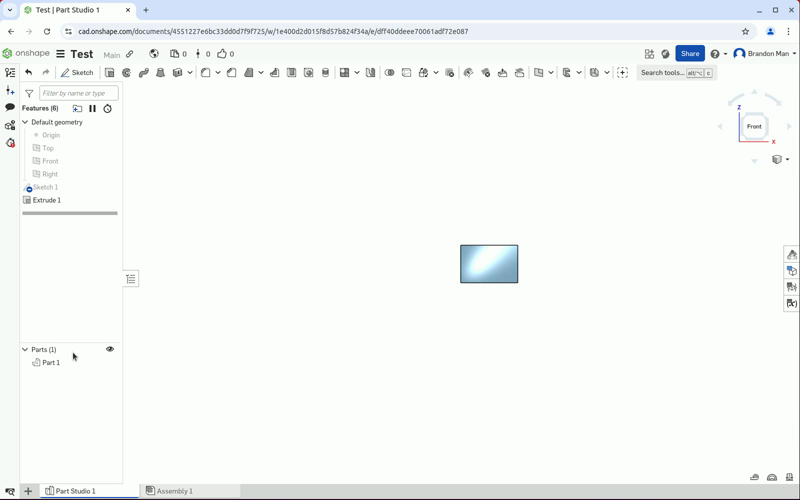
key(y)
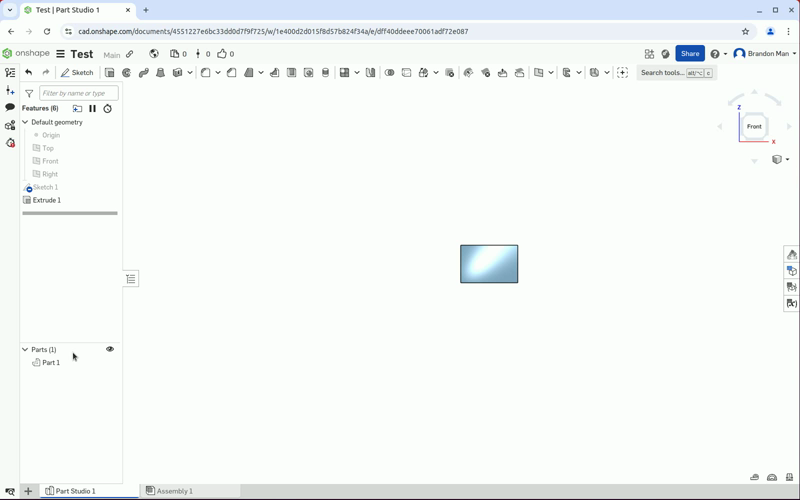
key(shift+p)
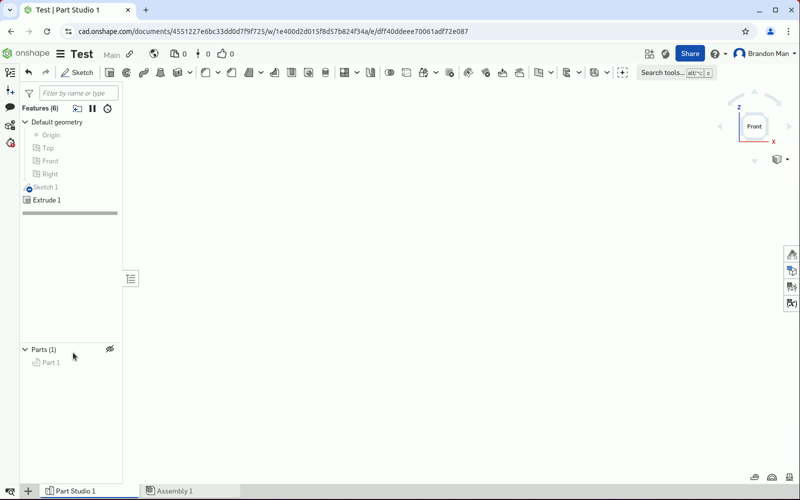
key(space)
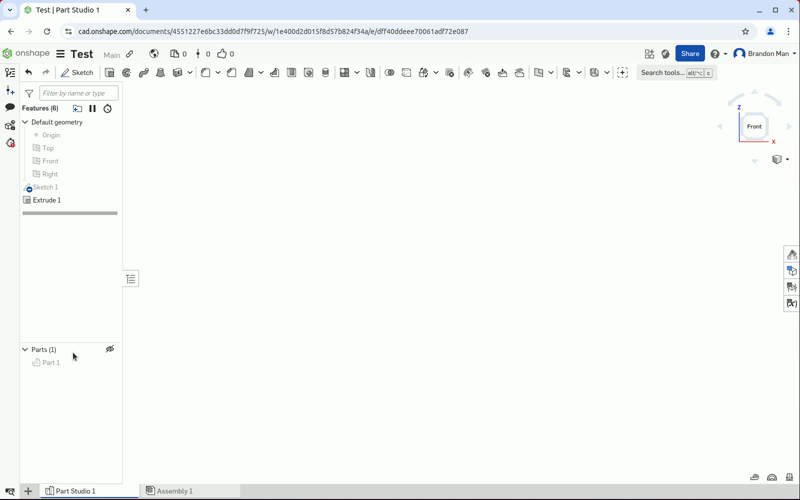
key_down(shift)
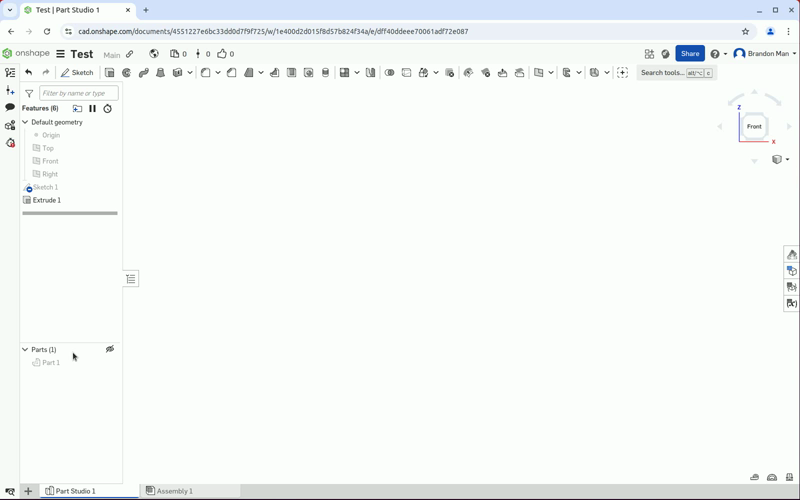
key(down)
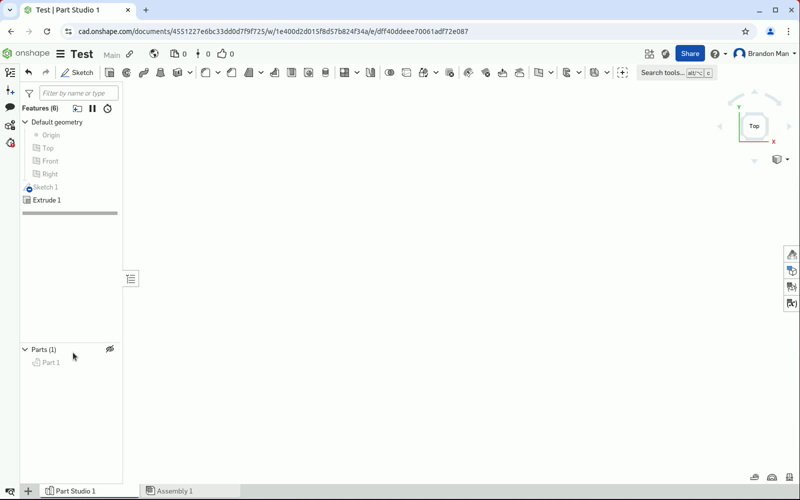
key_up(shift)
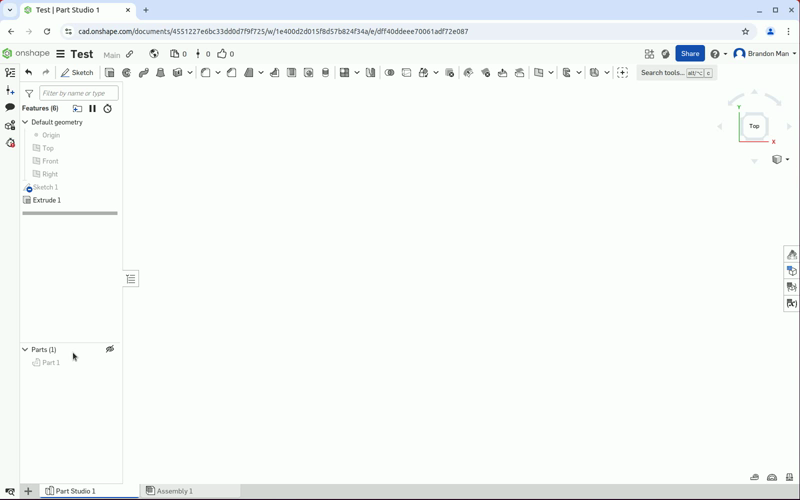
mouse_move(73, 352)
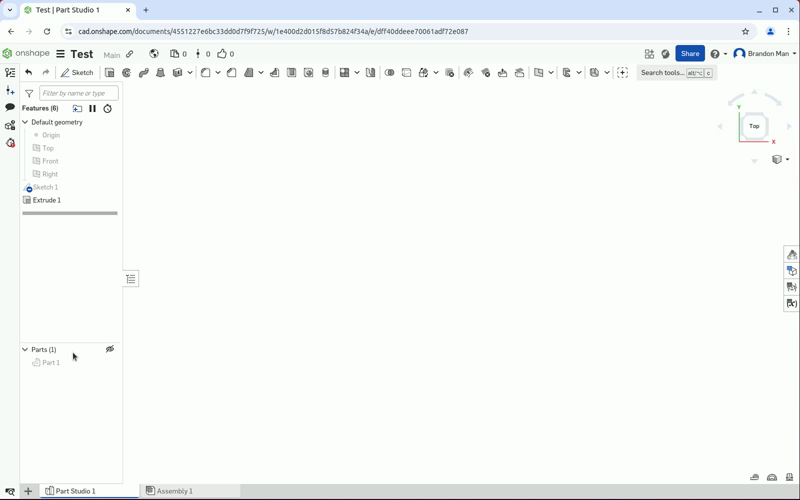
key(shift+y)
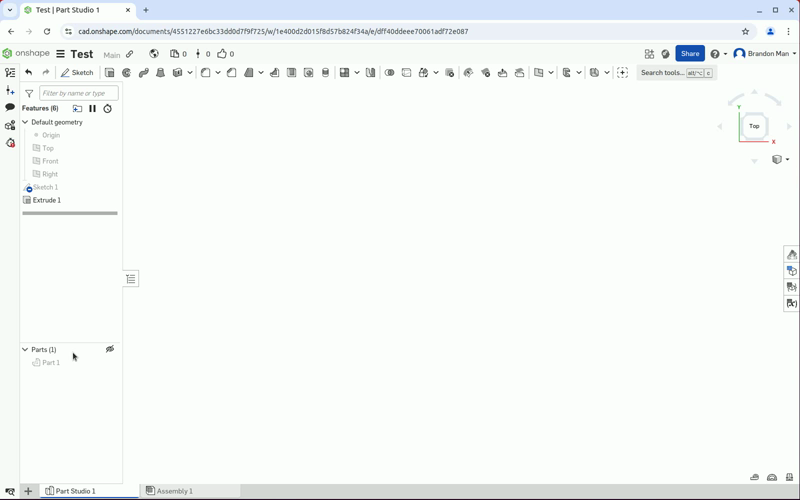
key(shift+s)
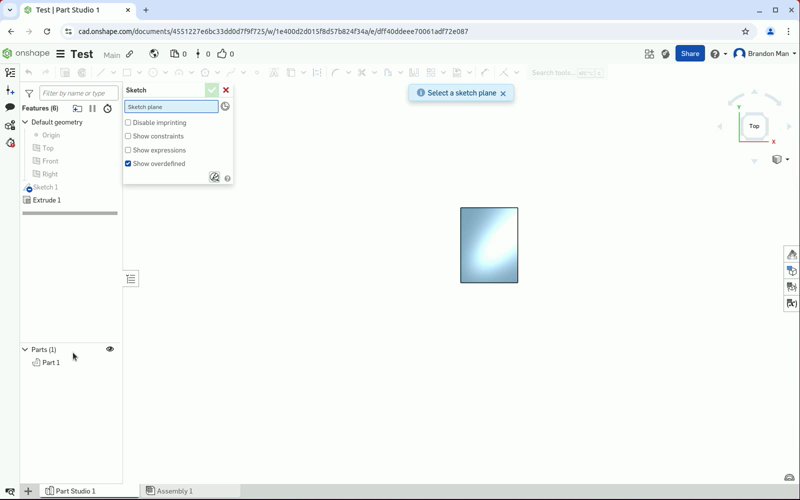
mouse_move(73, 150)
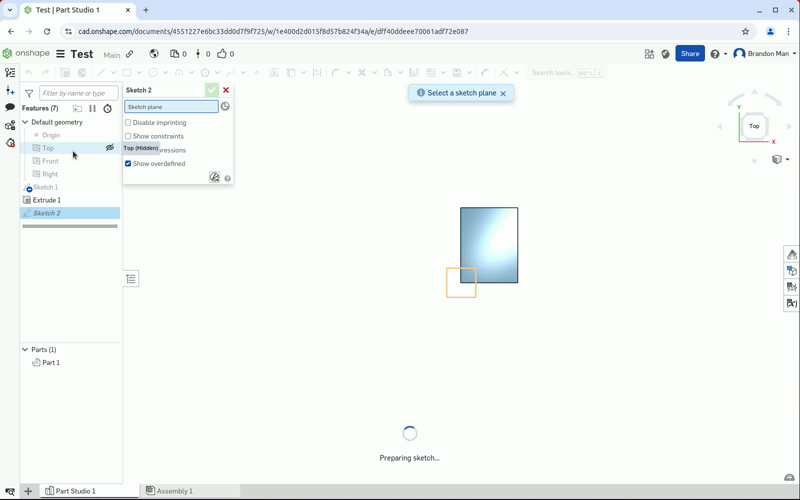
click(73, 150)
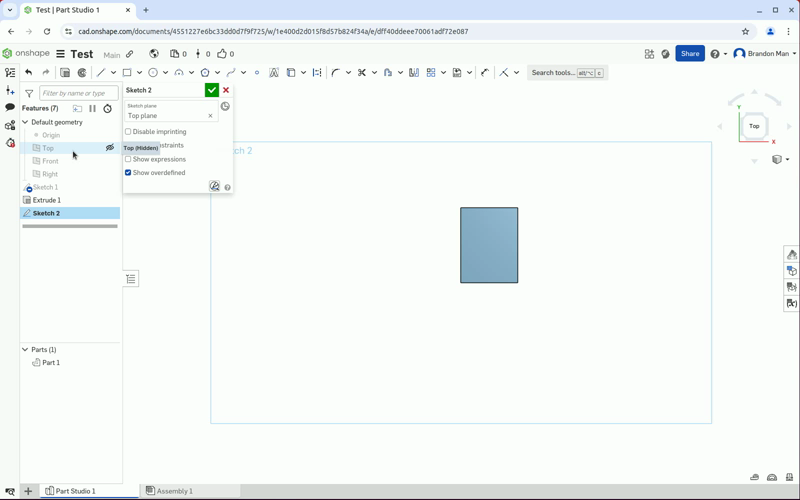
mouse_move(73, 352)
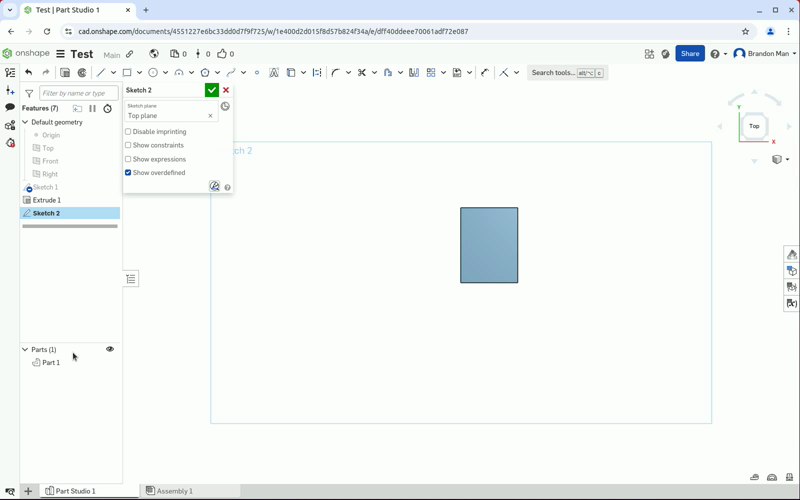
key(y)
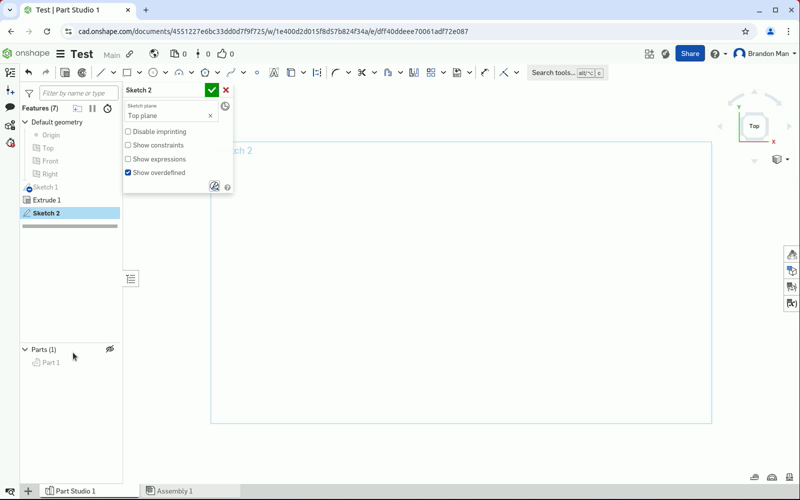
key(l)
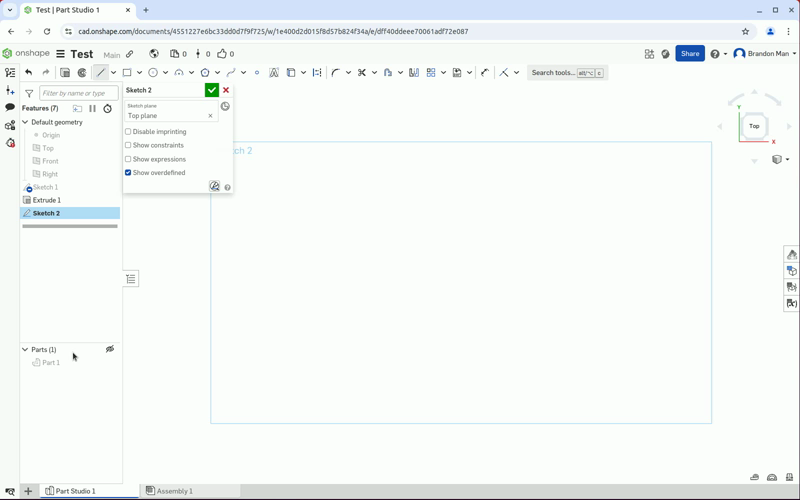
key_down(shift)
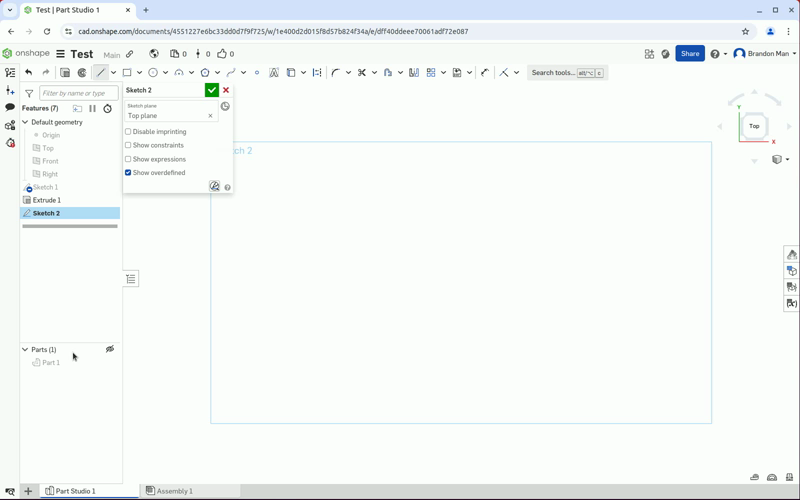
mouse_move(516, 245)
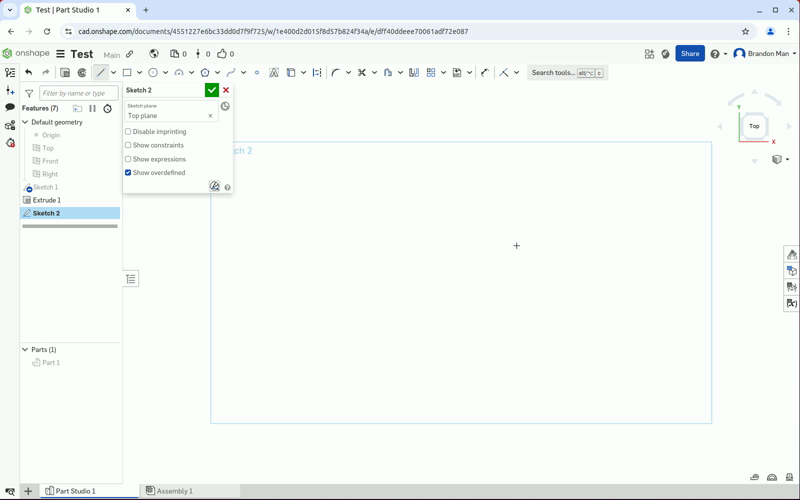
click(516, 245)
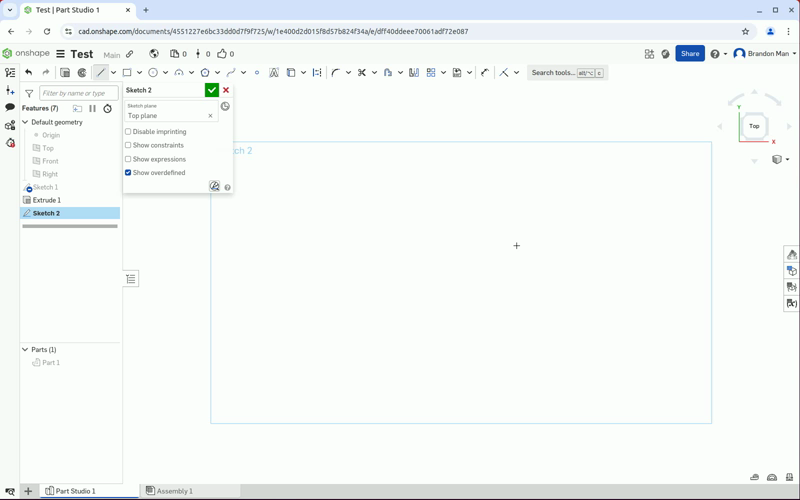
key_up(shift)
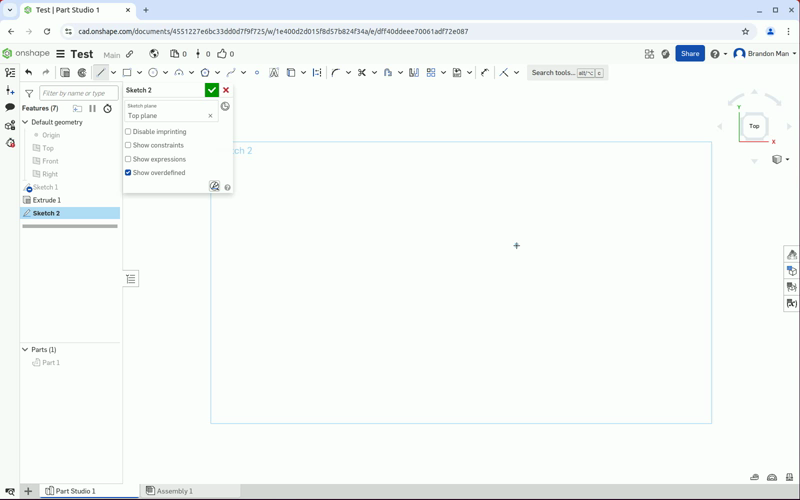
key_down(shift)
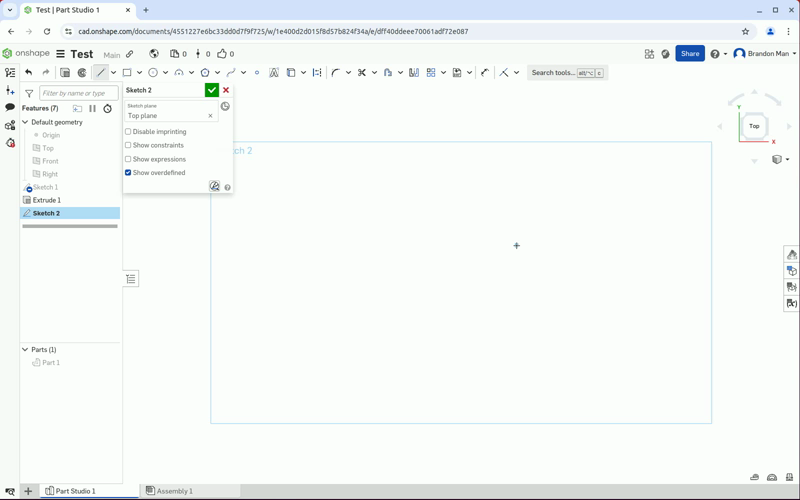
mouse_move(546, 245)
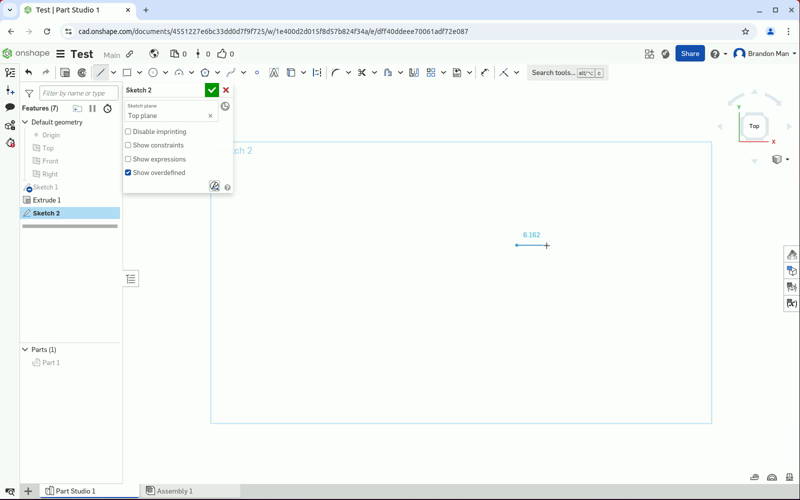
mouse_move(573, 245)
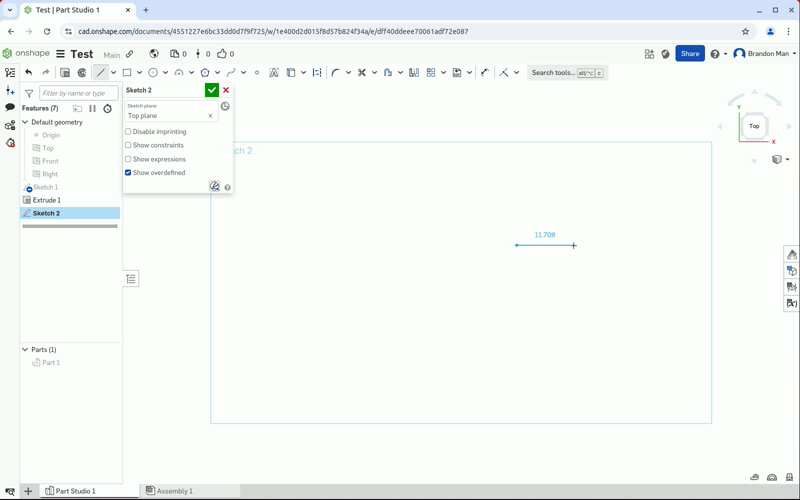
click(573, 245)
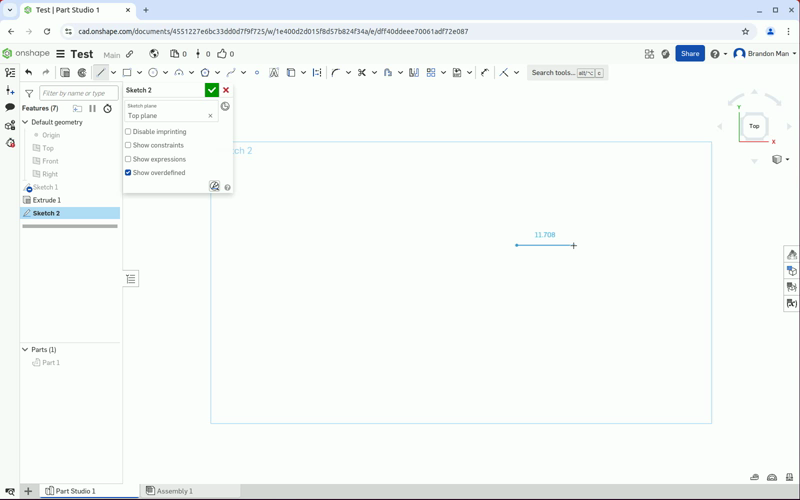
key_up(shift)
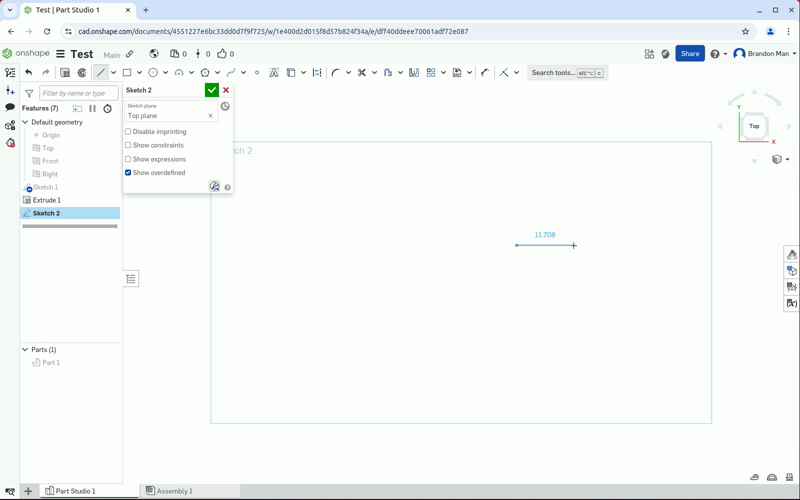
key_down(shift)
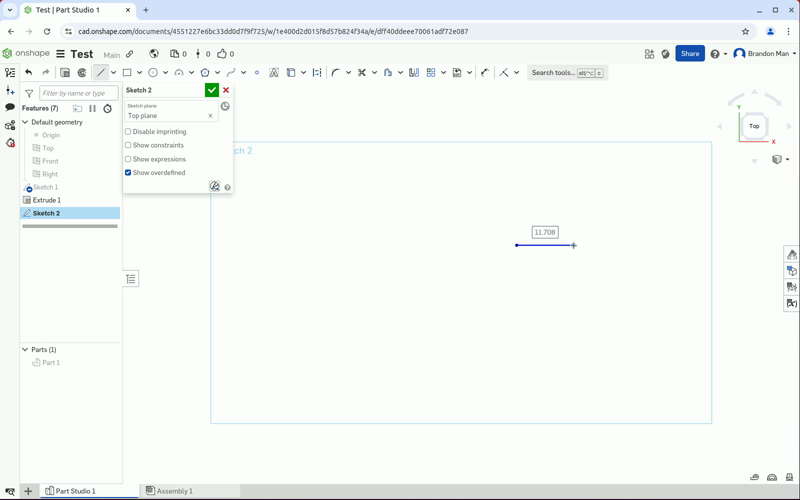
mouse_move(589, 245)
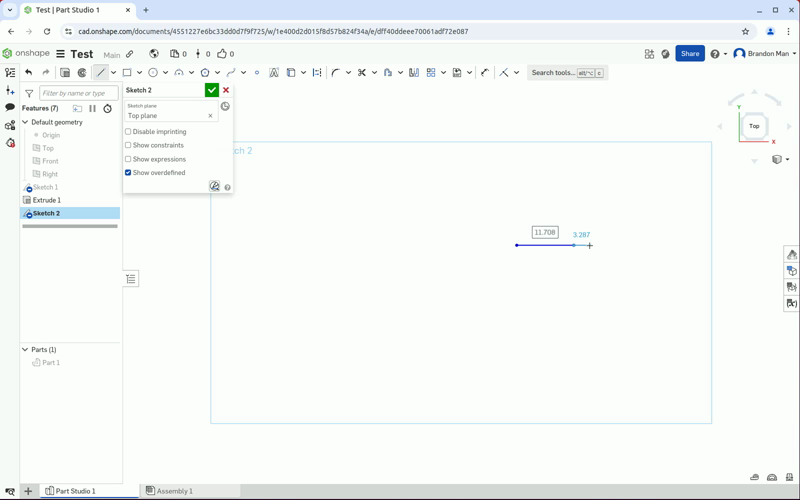
mouse_move(573, 207)
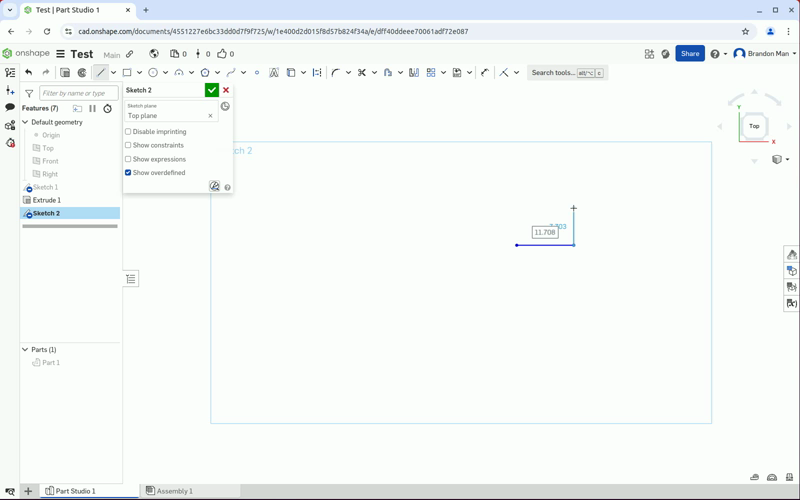
click(573, 207)
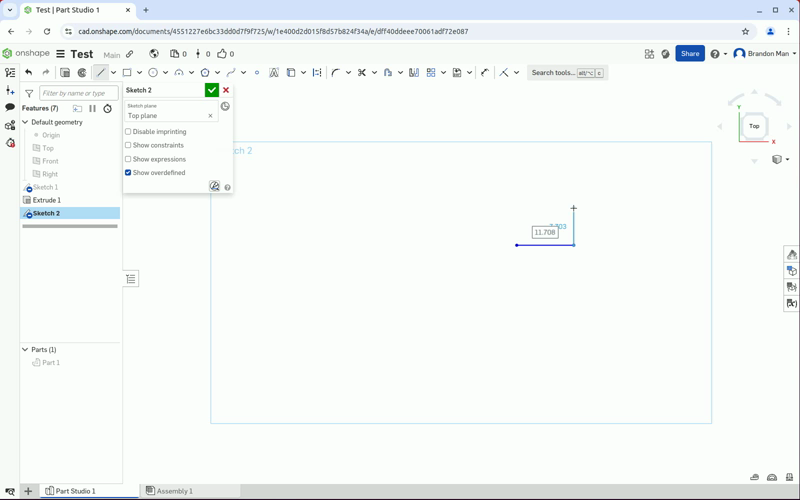
key_up(shift)
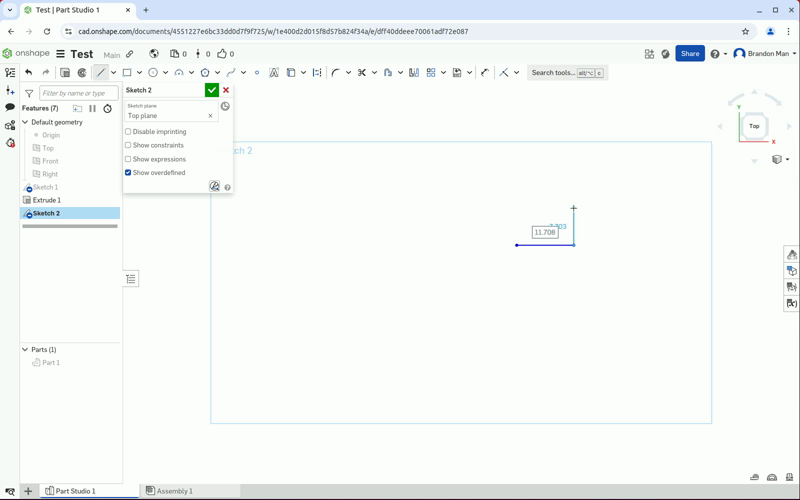
key_down(shift)
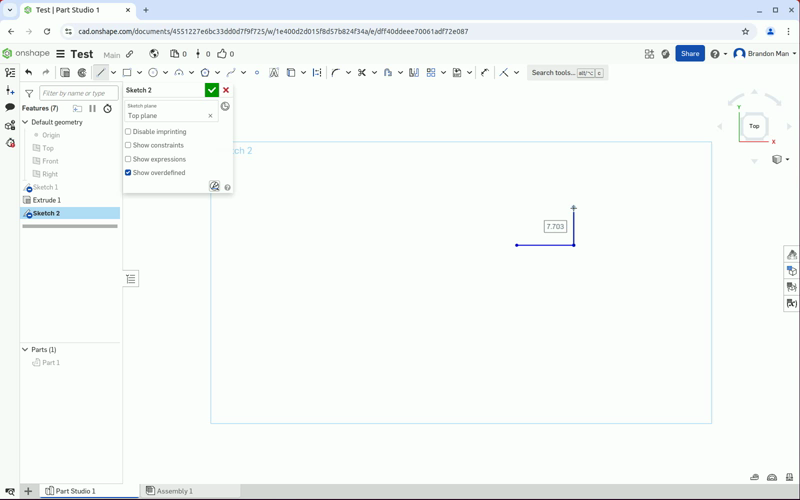
mouse_move(589, 207)
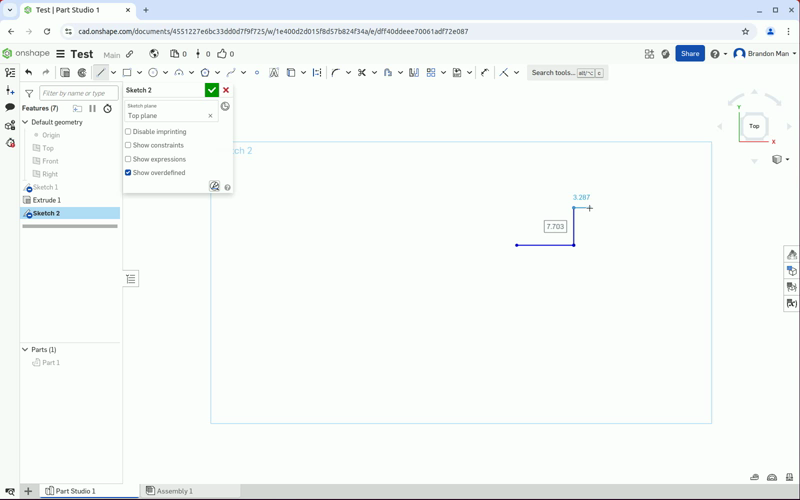
mouse_move(516, 207)
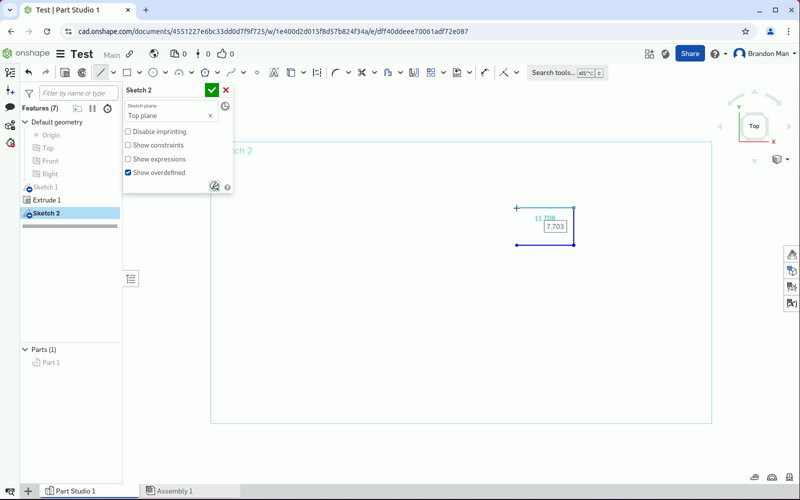
click(516, 207)
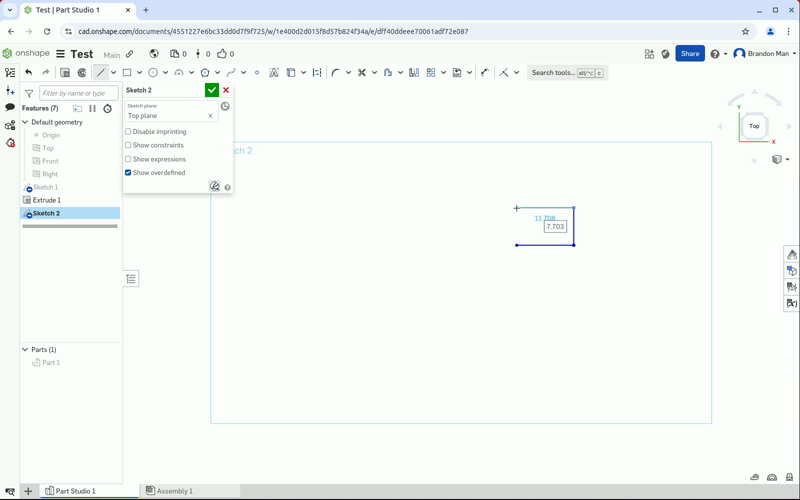
key_up(shift)
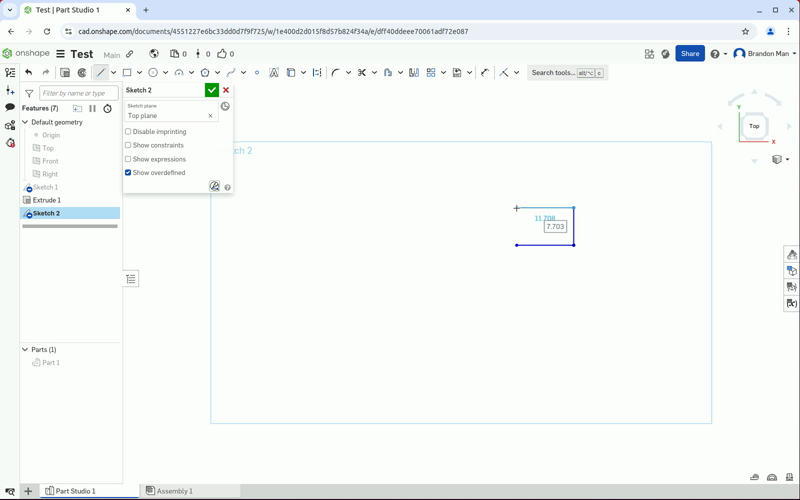
mouse_move(546, 207)
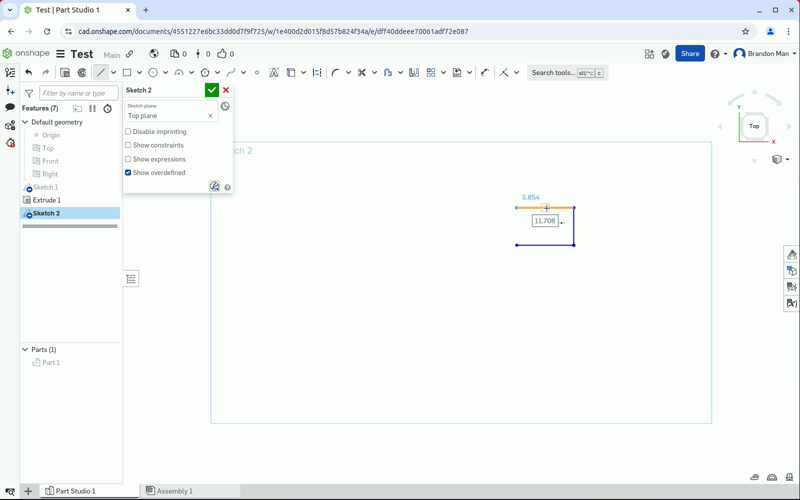
key_down(shift)
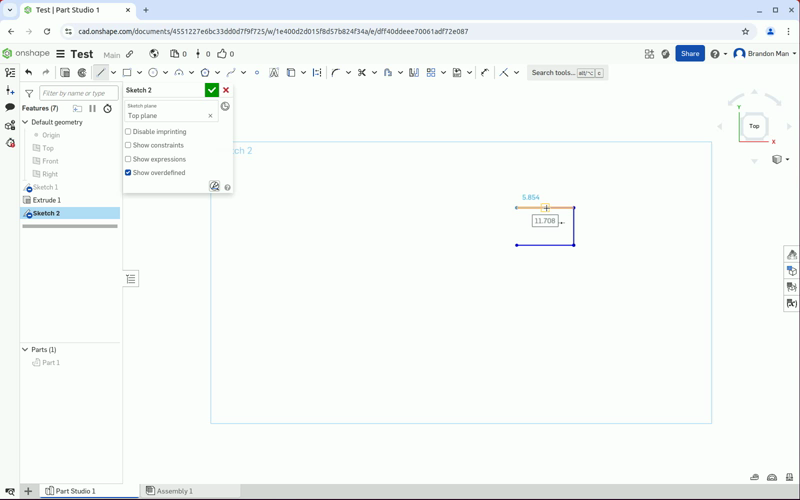
mouse_move(516, 245)
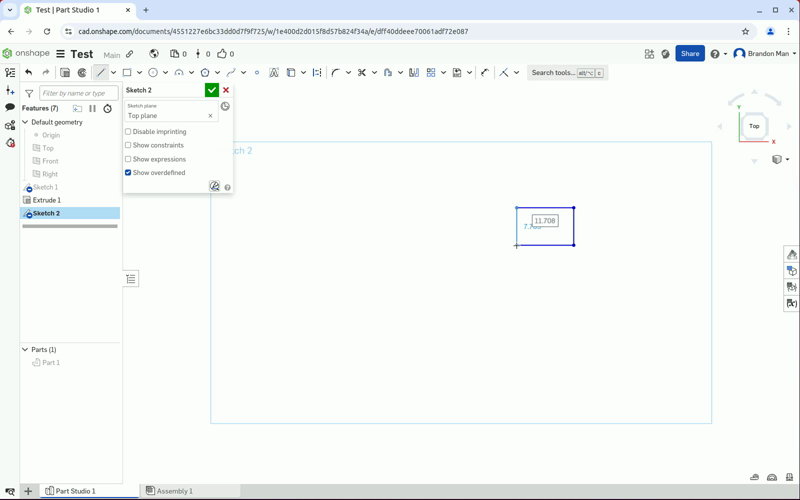
key_up(shift)
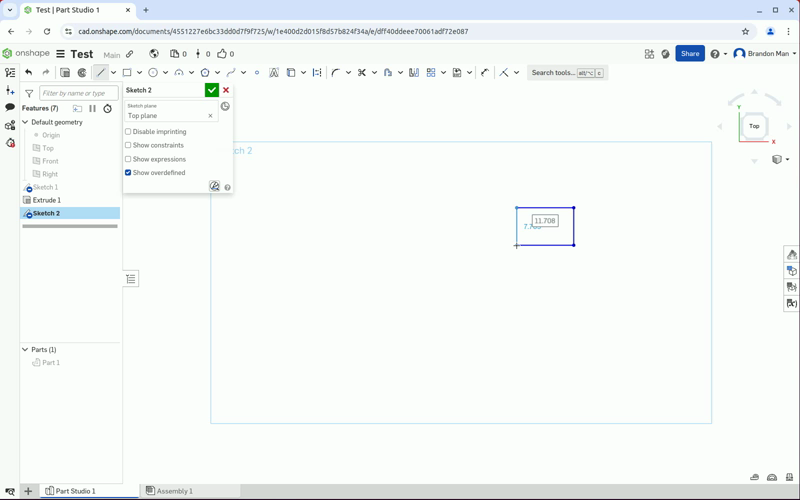
click(516, 245)
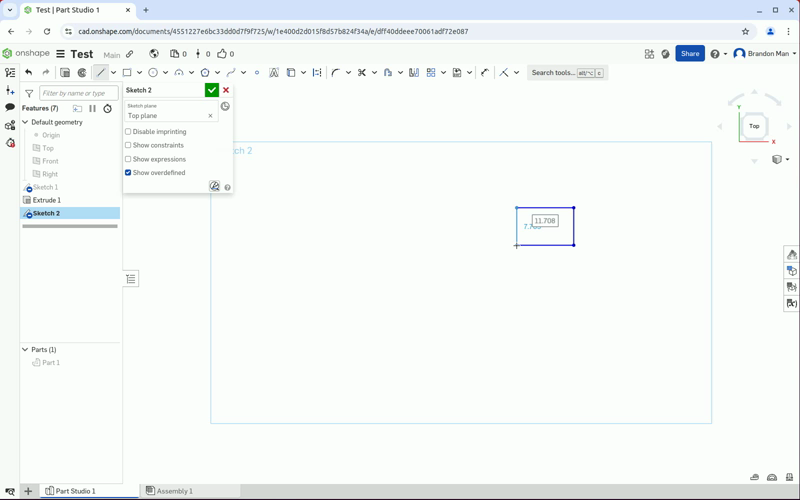
key(esc)
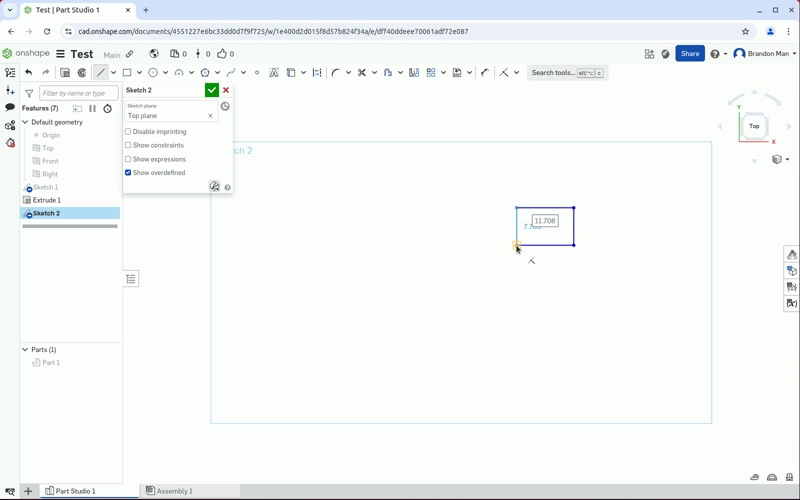
mouse_move(531, 241)
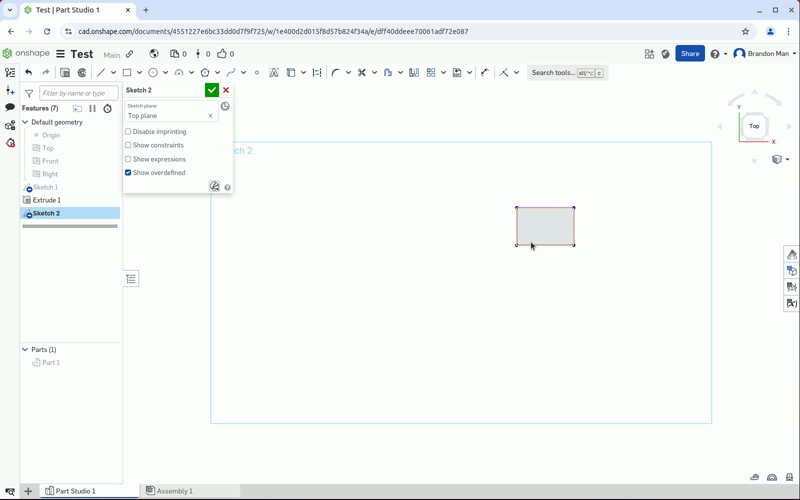
click(531, 241)
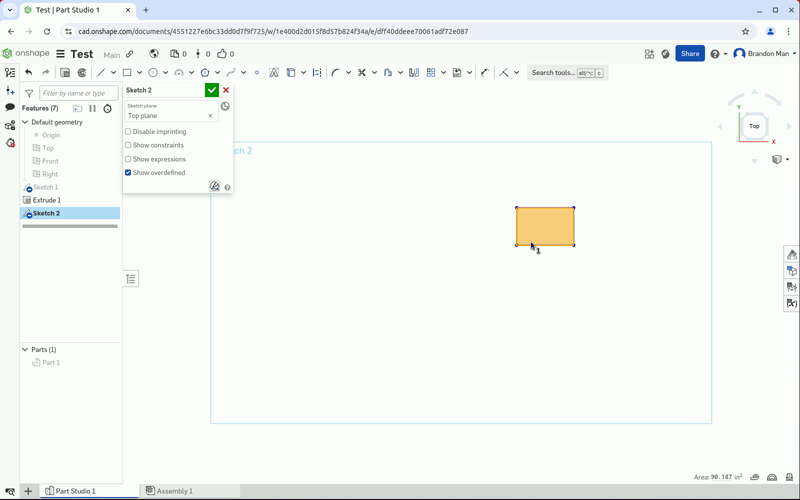
mouse_move(73, 352)
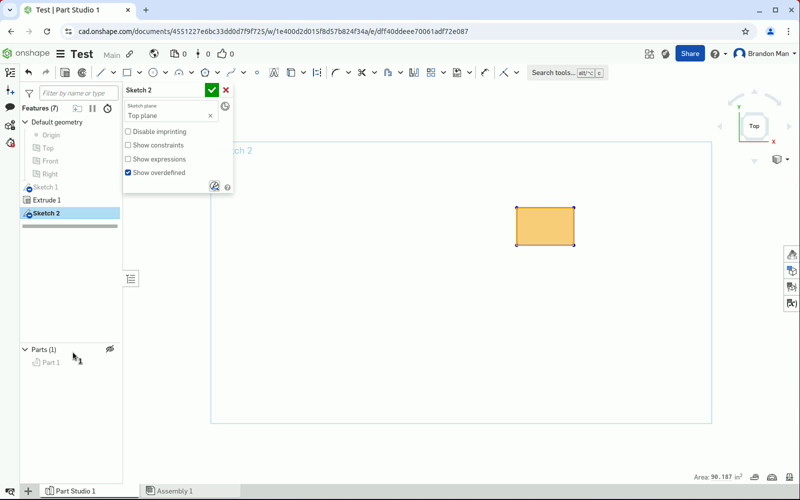
key(shift+y)
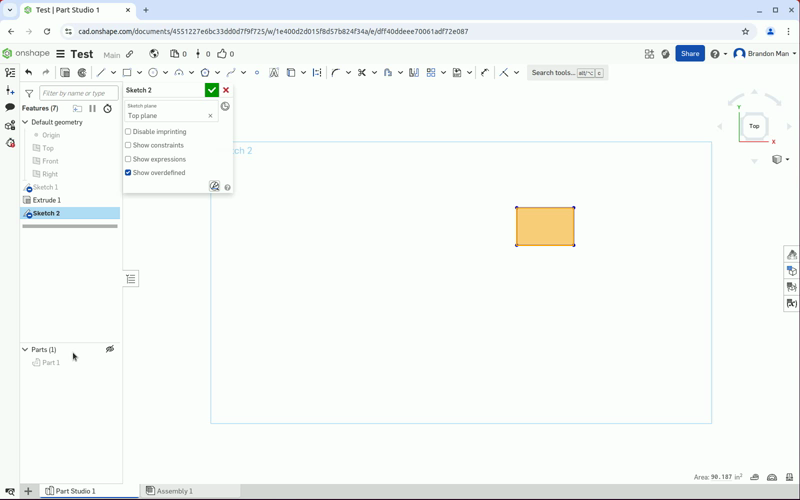
key(shift+e)
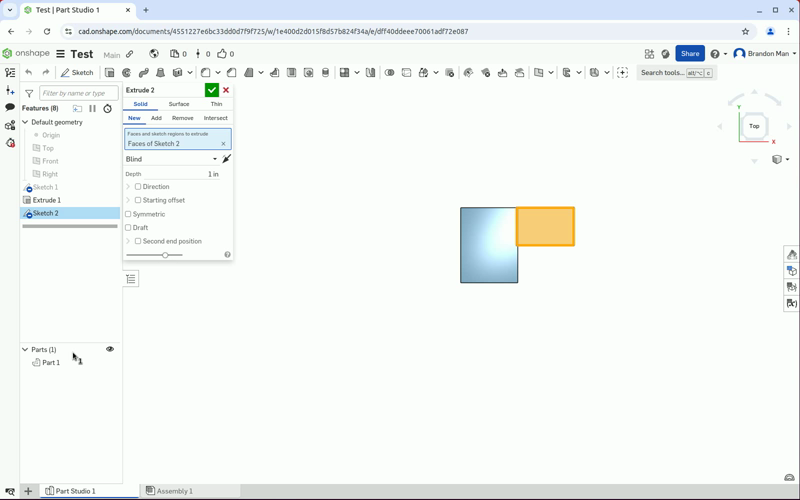
mouse_move(143, 106)
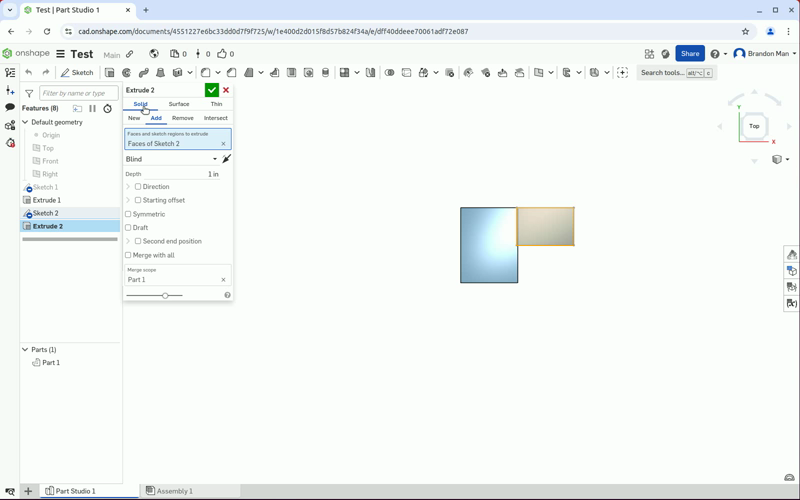
click(143, 106)
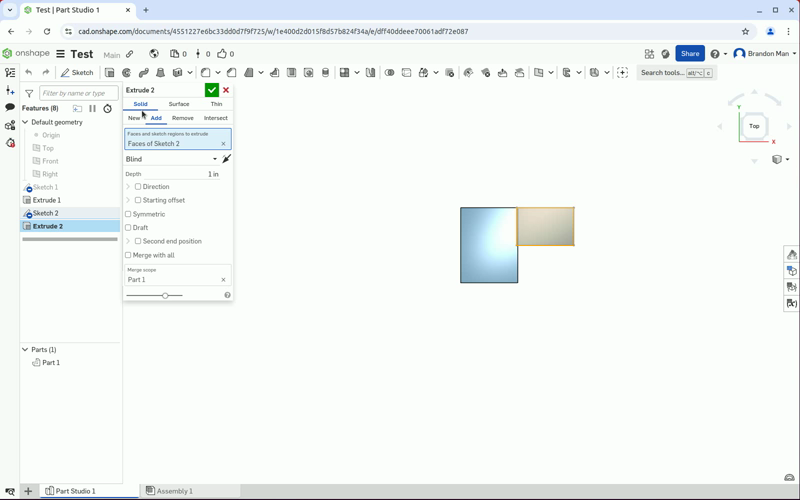
mouse_move(137, 120)
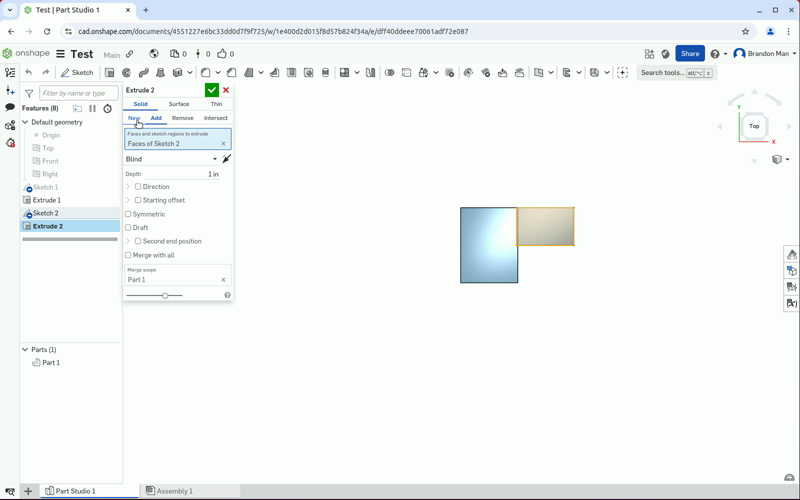
click(137, 120)
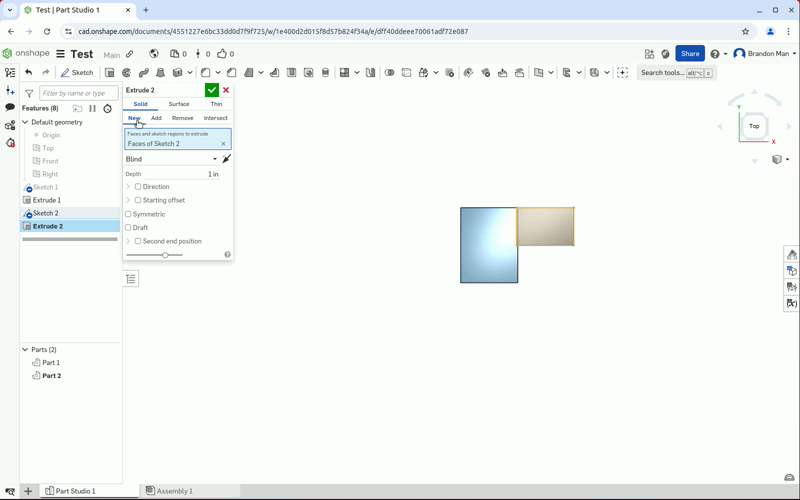
key(tab, 4)
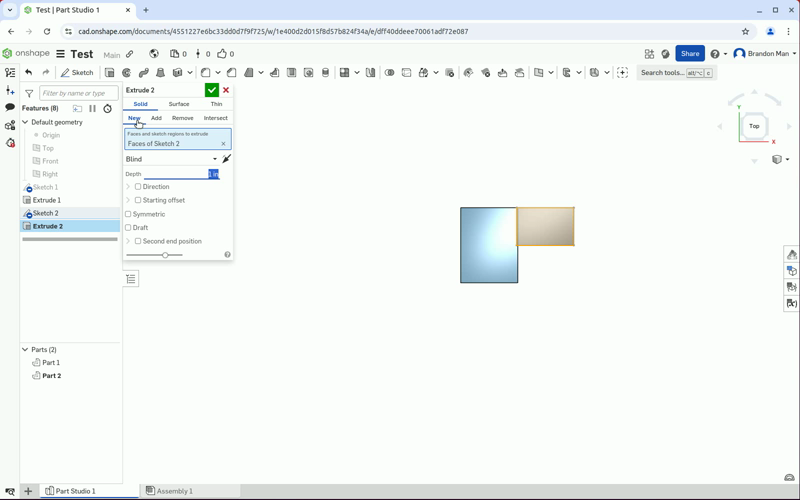
text(7.703)
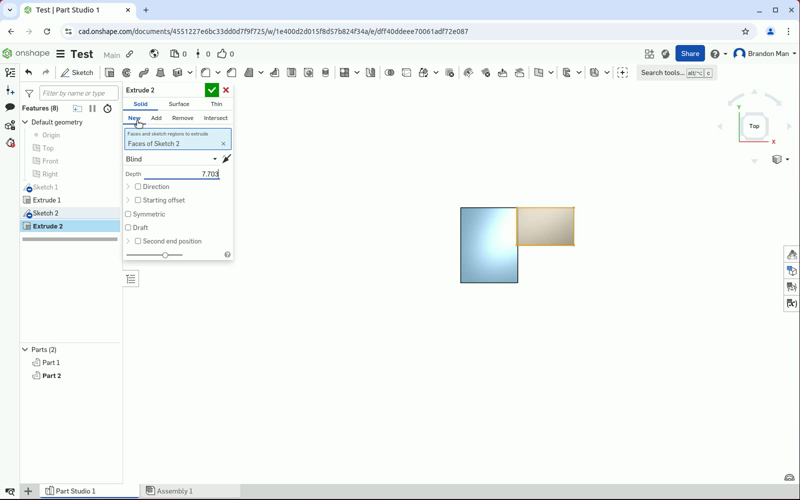
key(enter)
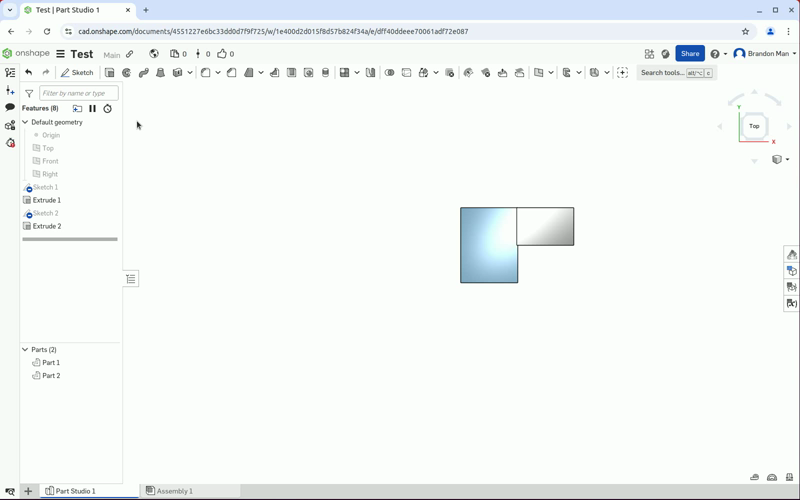
key(shift+h)
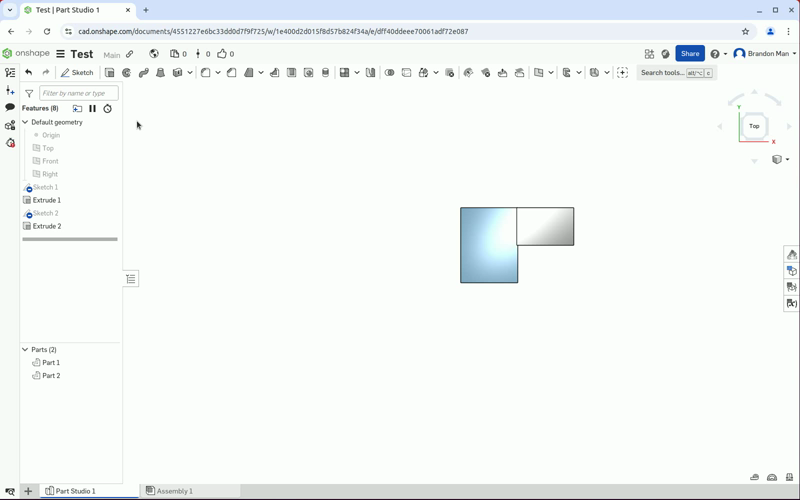
key(shift+h)
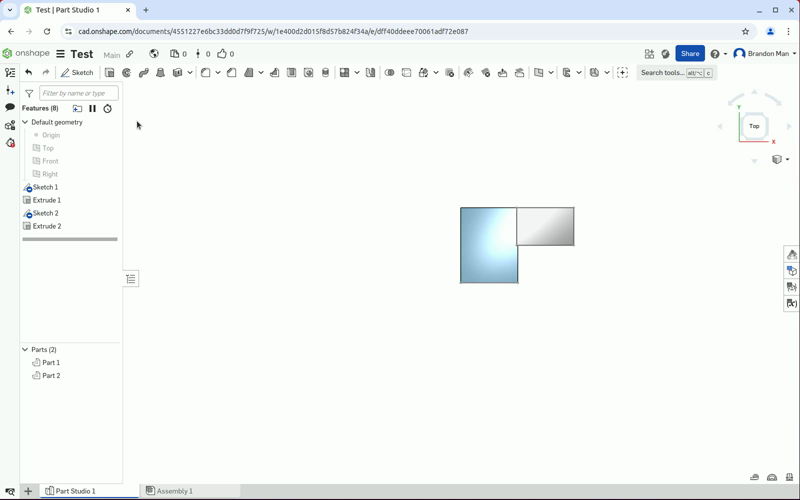
mouse_move(73, 189)
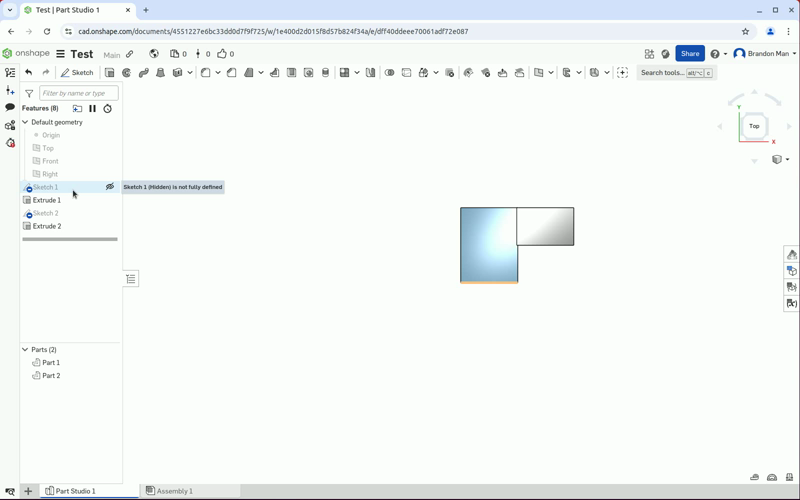
click(73, 189)
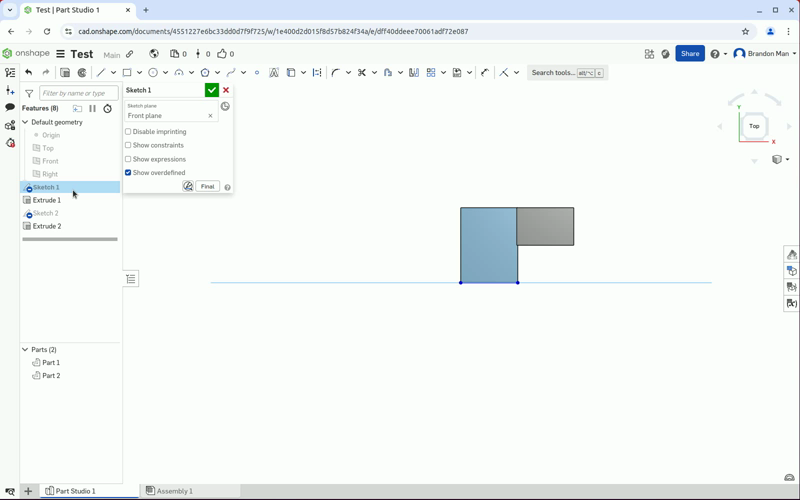
mouse_move(229, 92)
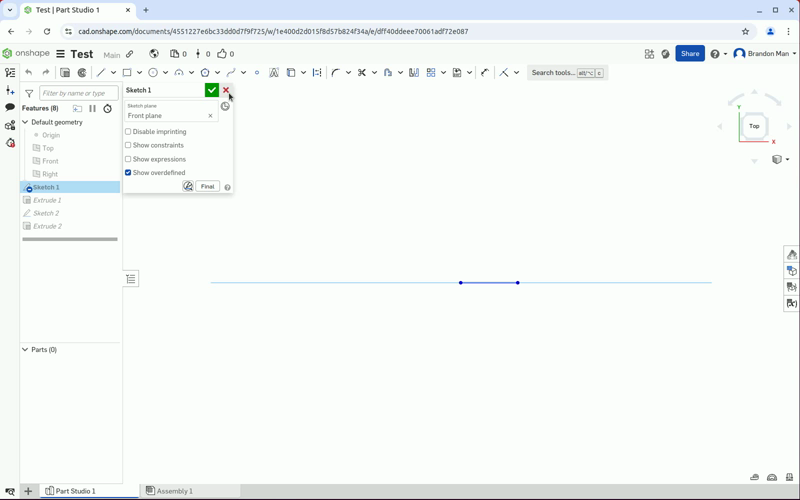
click(229, 92)
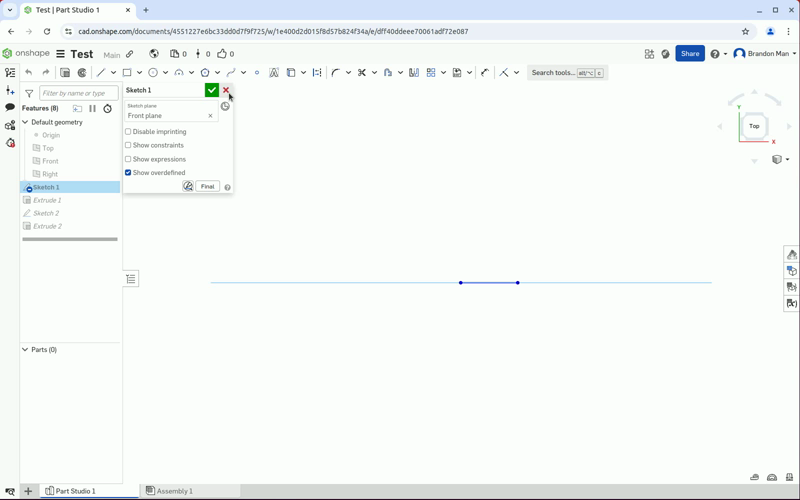
key(shift+s)
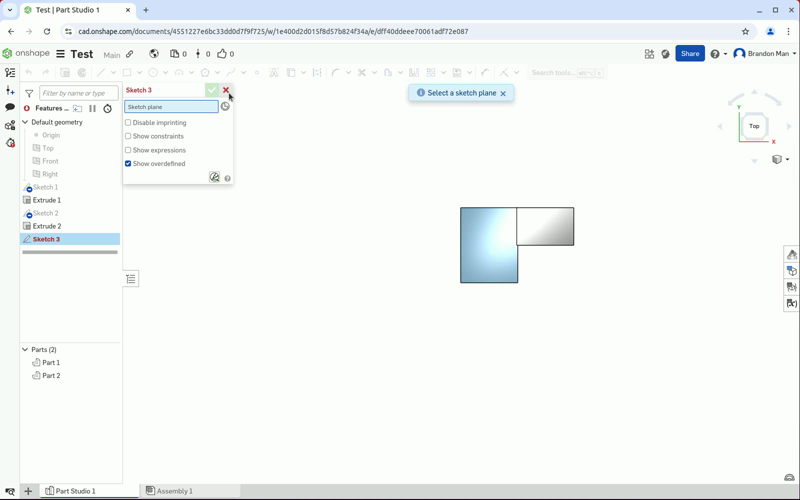
mouse_move(73, 150)
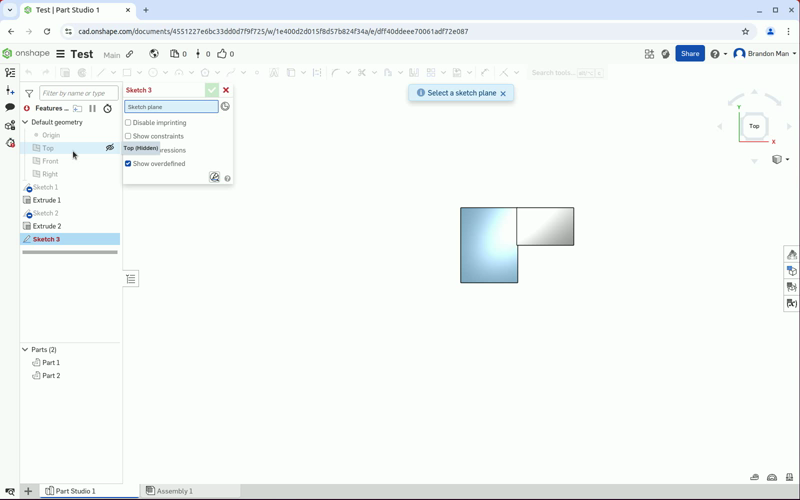
click(73, 150)
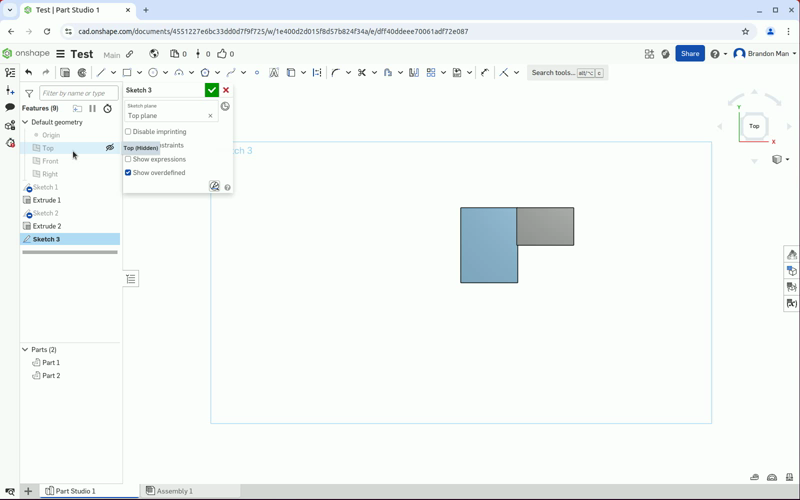
mouse_move(73, 352)
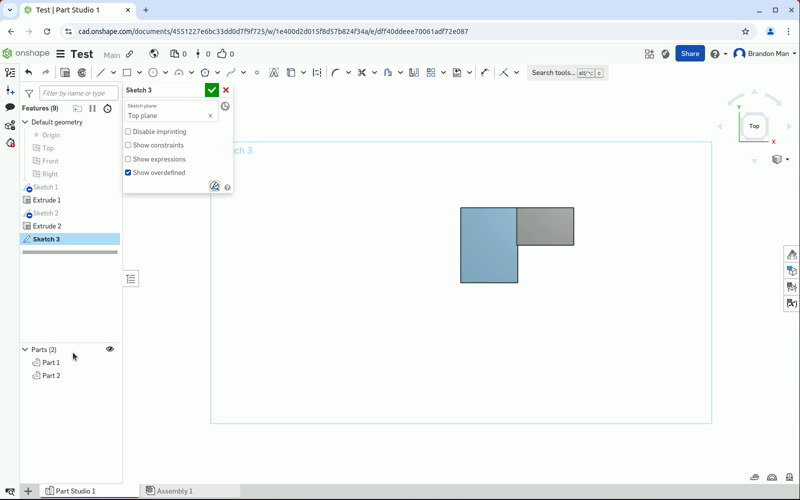
key(y)
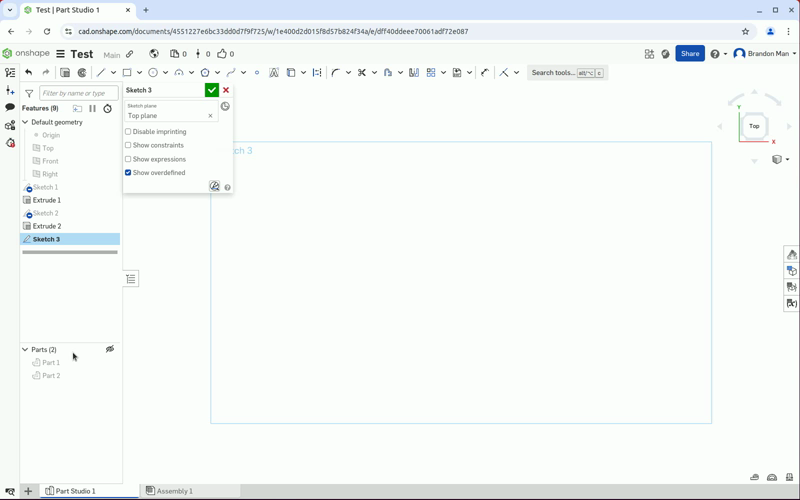
key(l)
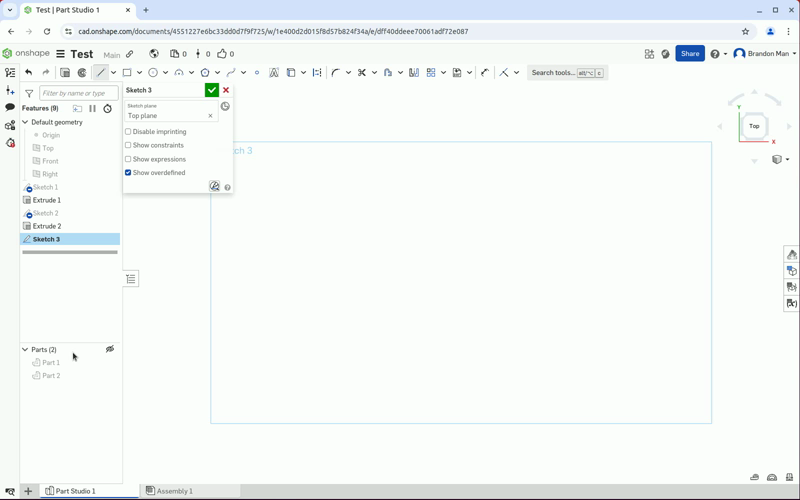
key_down(shift)
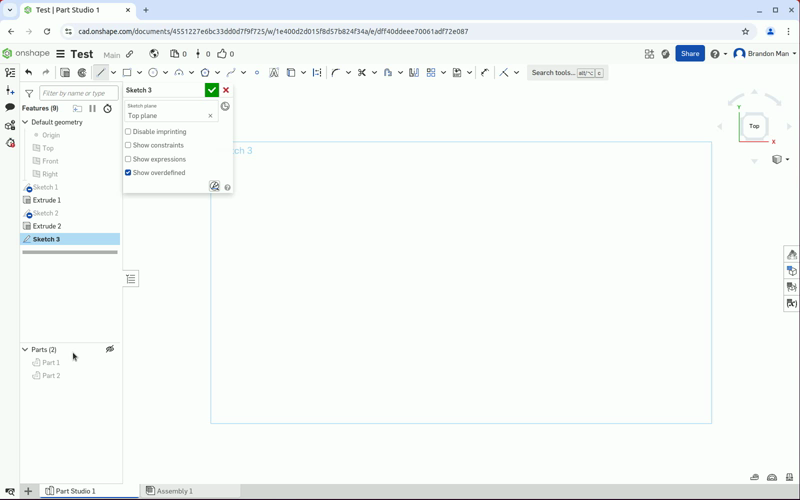
mouse_move(460, 264)
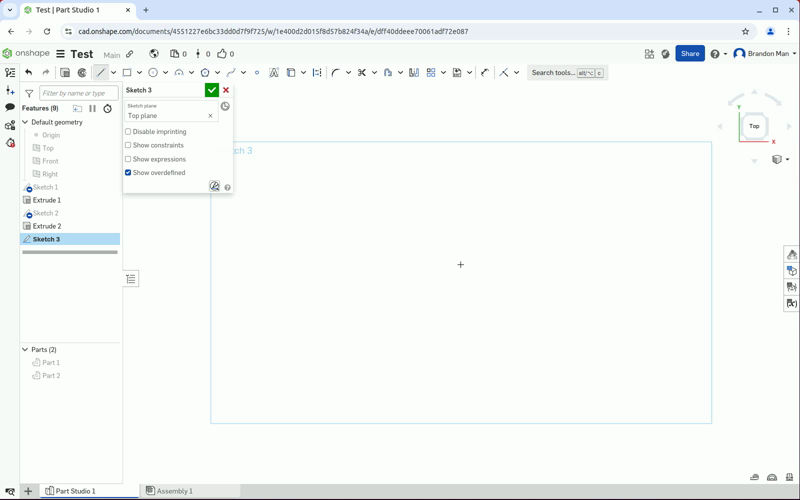
click(460, 264)
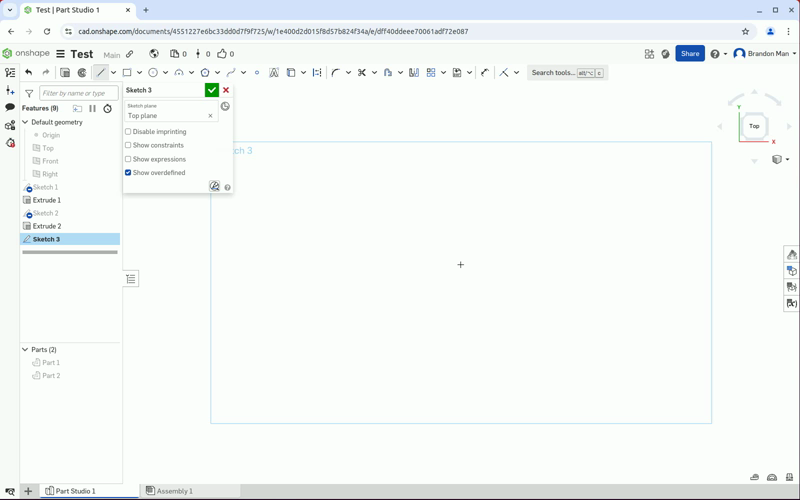
key_up(shift)
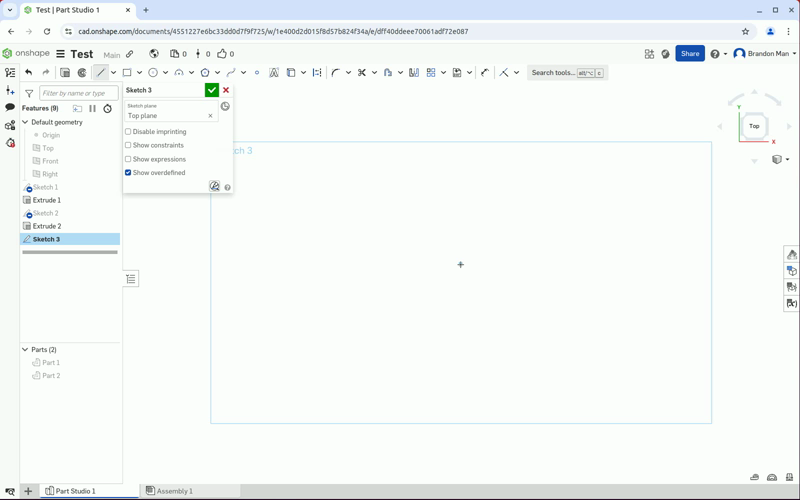
key_down(shift)
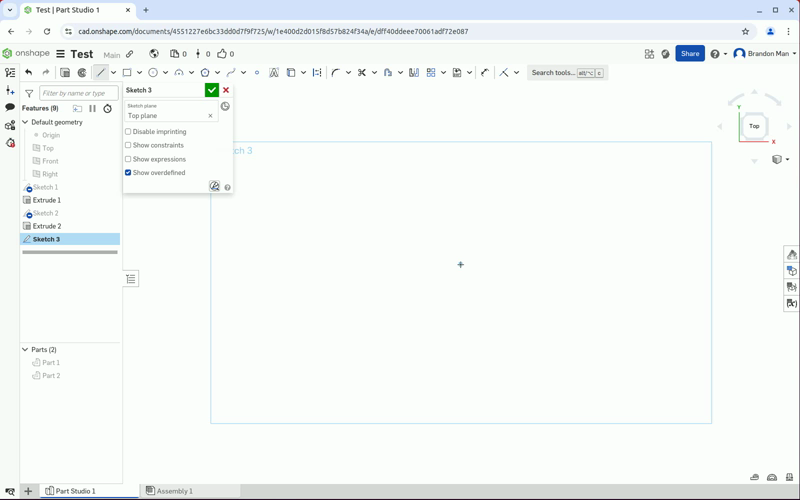
mouse_move(490, 264)
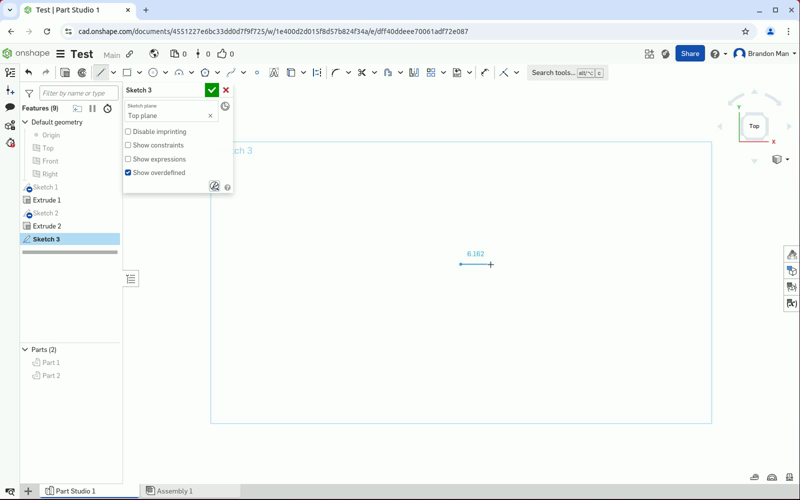
mouse_move(480, 264)
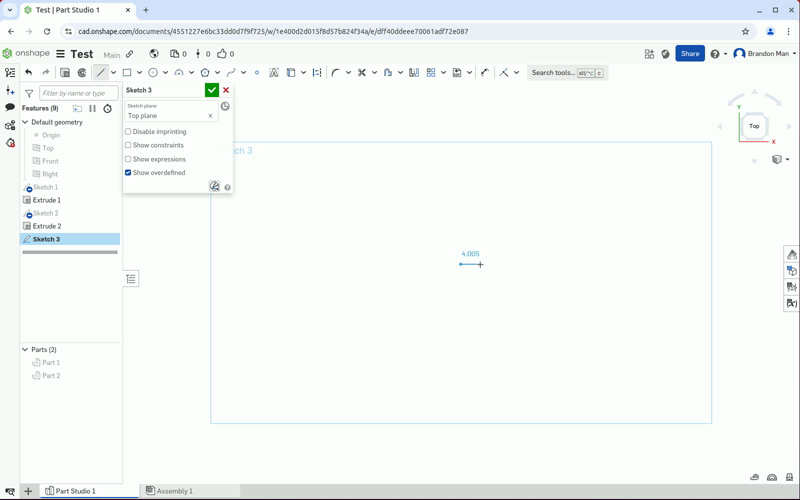
click(480, 264)
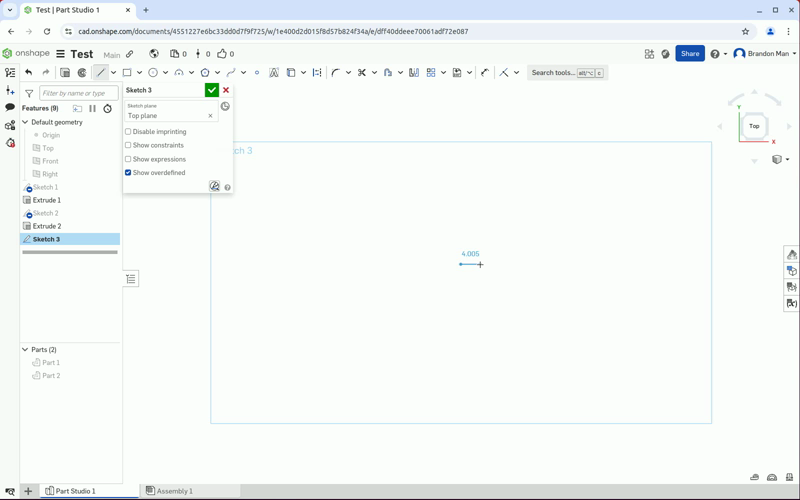
key_up(shift)
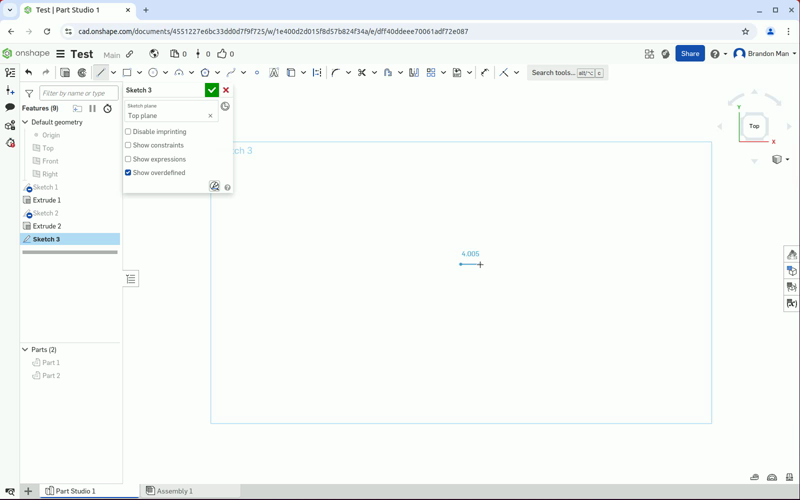
key_down(shift)
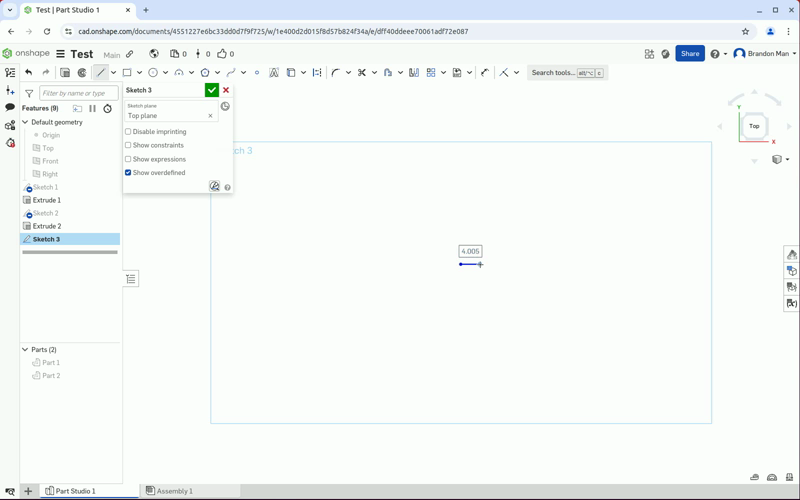
mouse_move(510, 264)
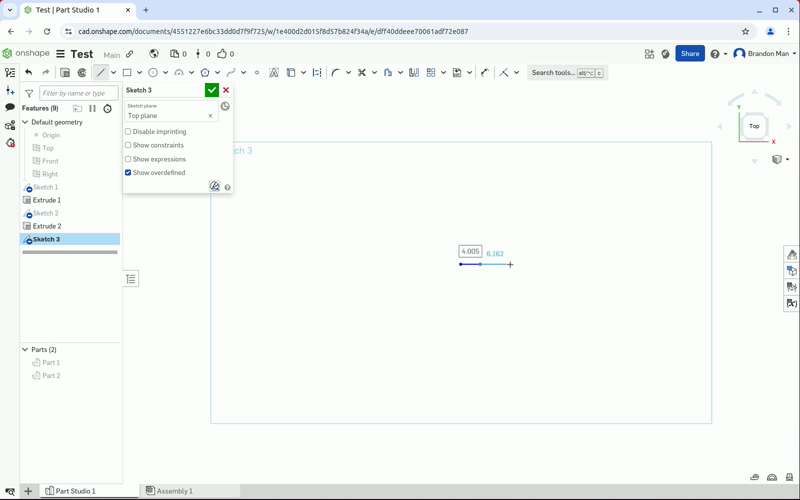
mouse_move(480, 207)
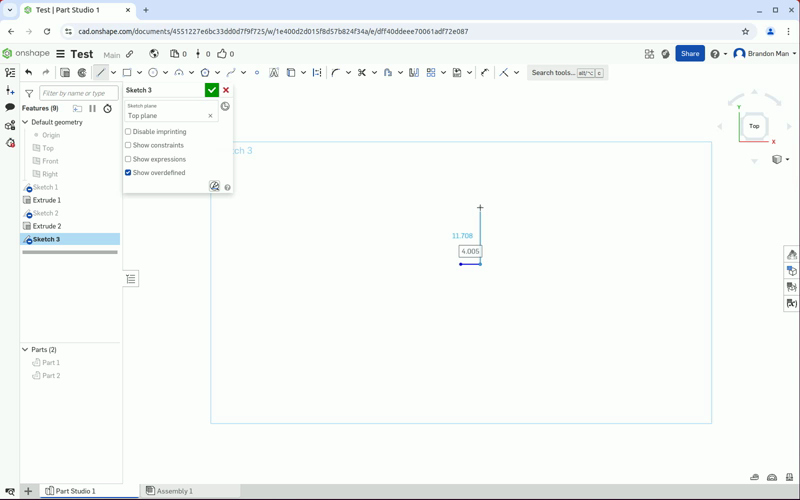
click(480, 207)
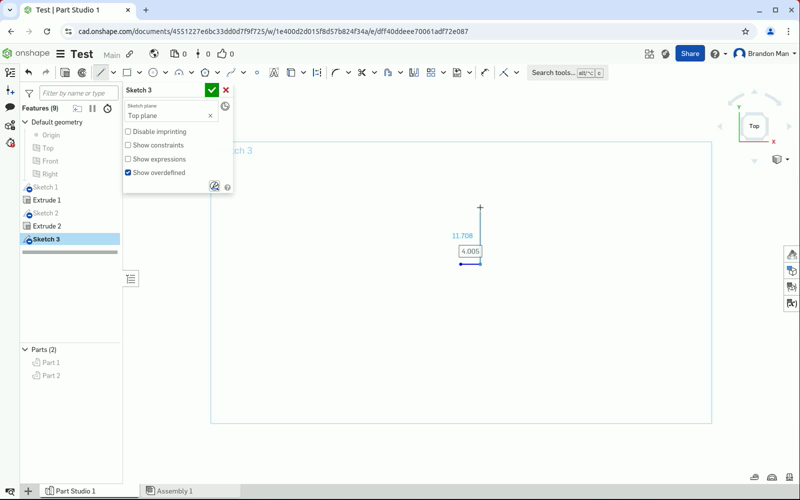
key_up(shift)
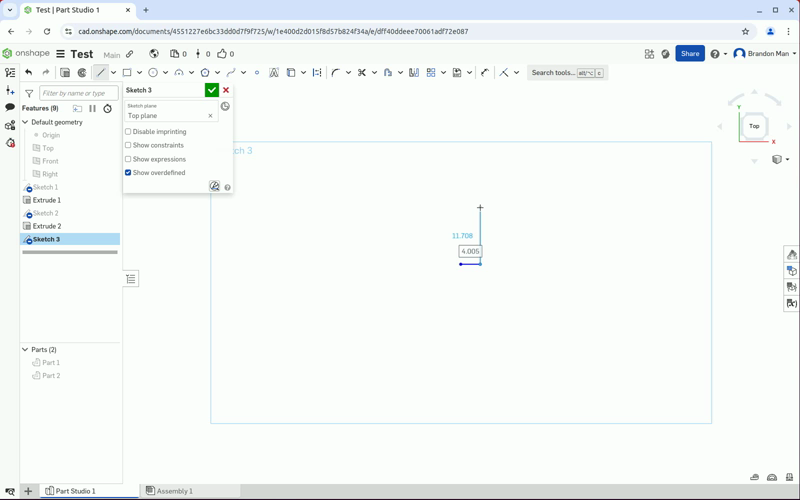
key_down(shift)
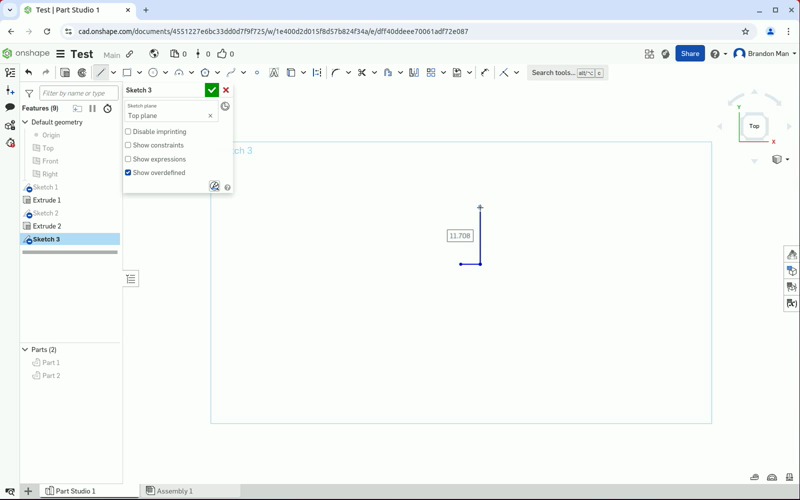
mouse_move(510, 207)
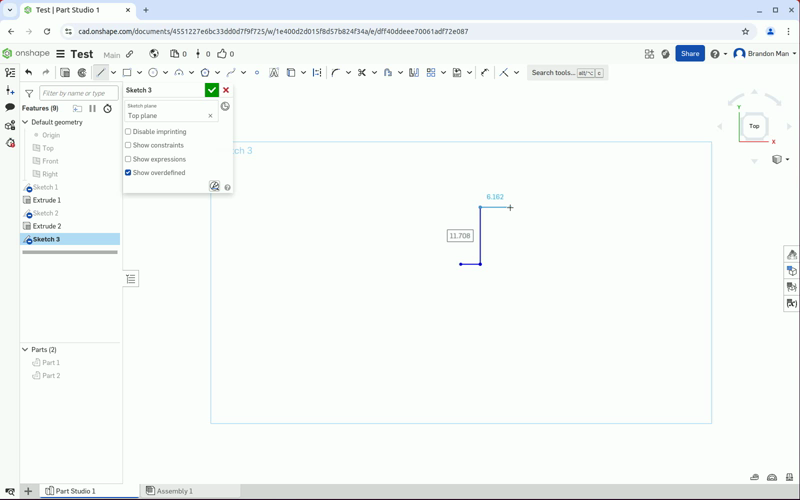
mouse_move(460, 207)
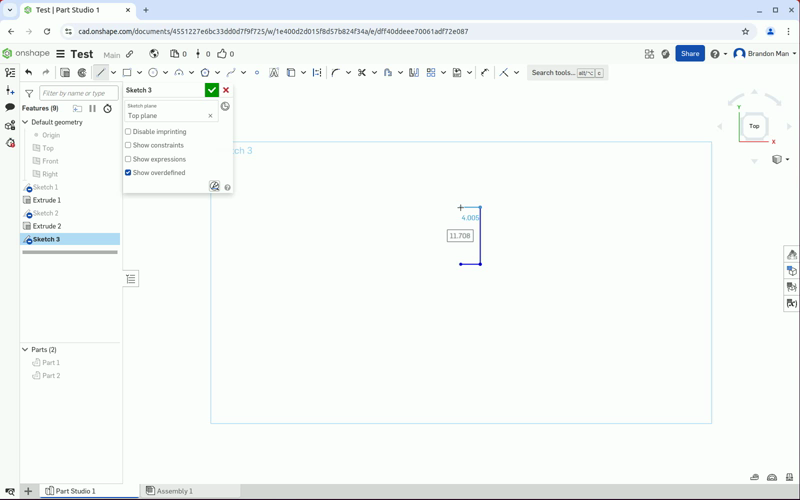
click(460, 207)
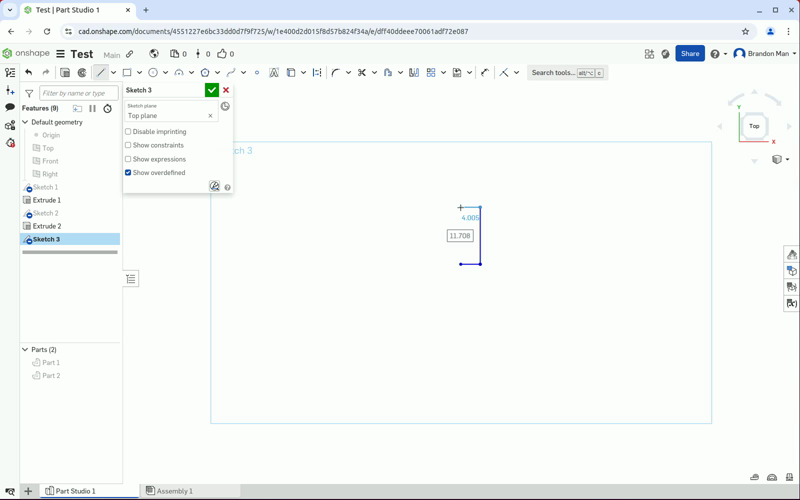
key_up(shift)
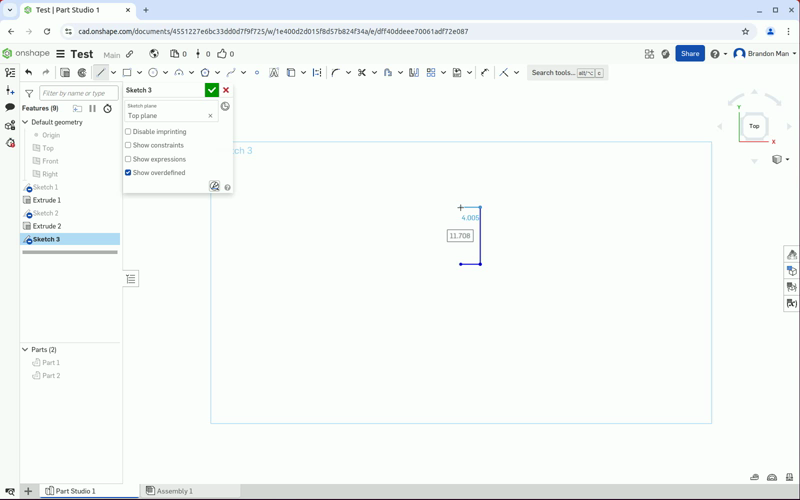
mouse_move(490, 207)
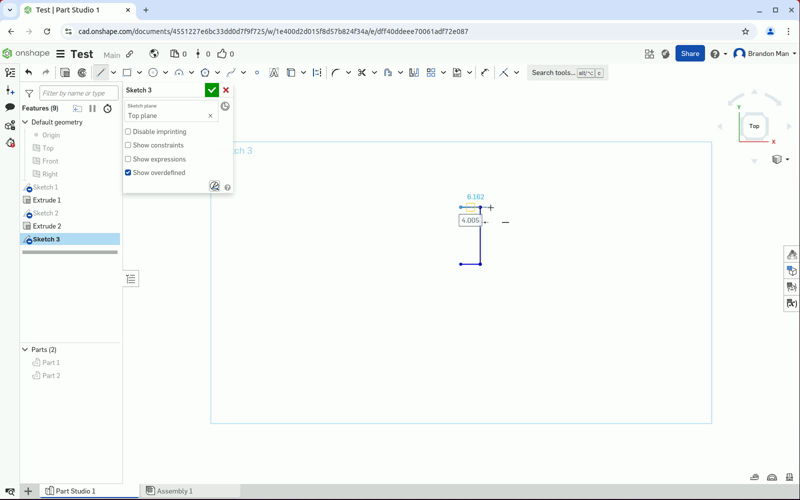
key_down(shift)
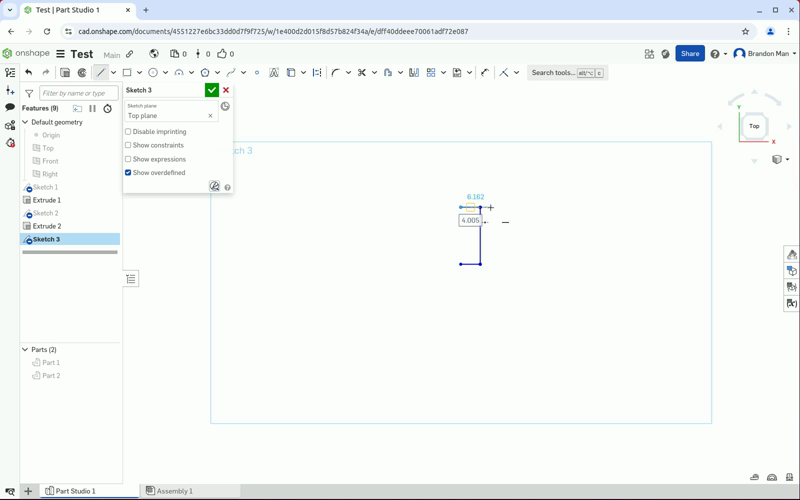
mouse_move(460, 264)
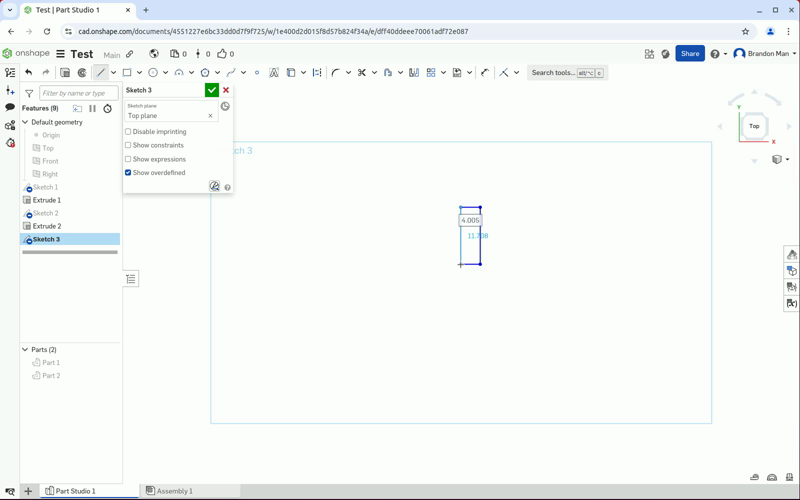
key_up(shift)
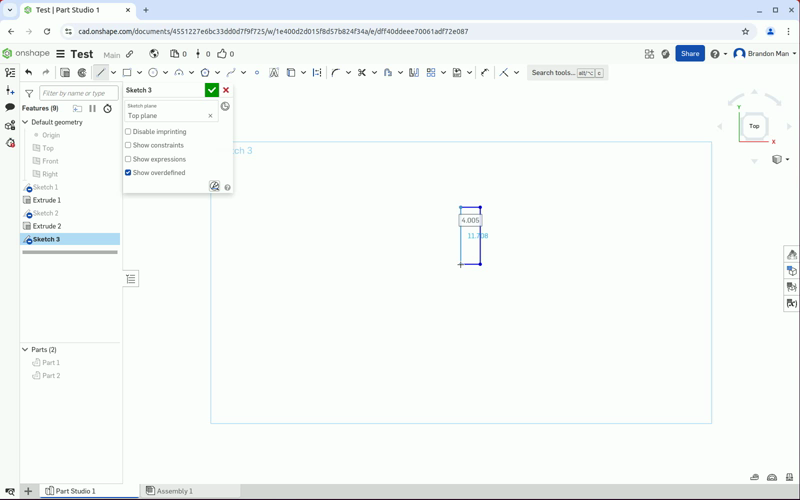
click(460, 264)
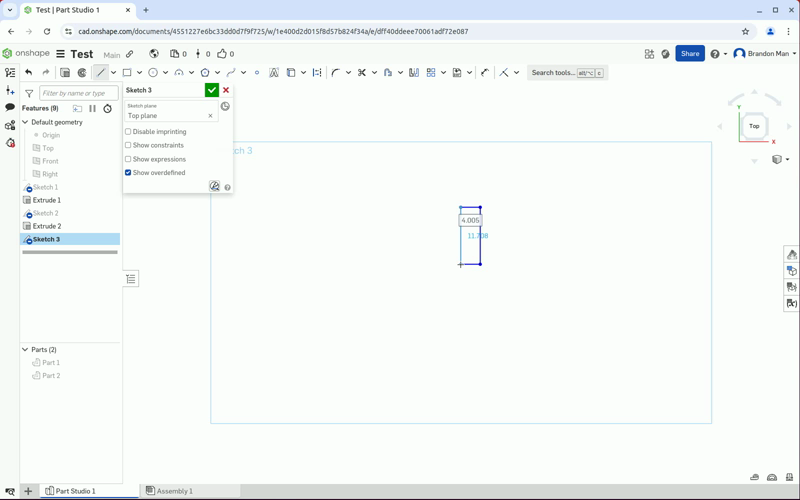
key(esc)
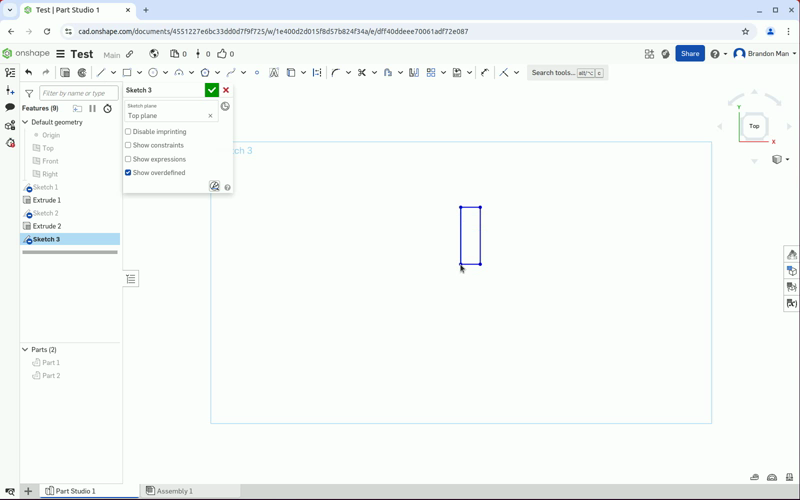
mouse_move(469, 218)
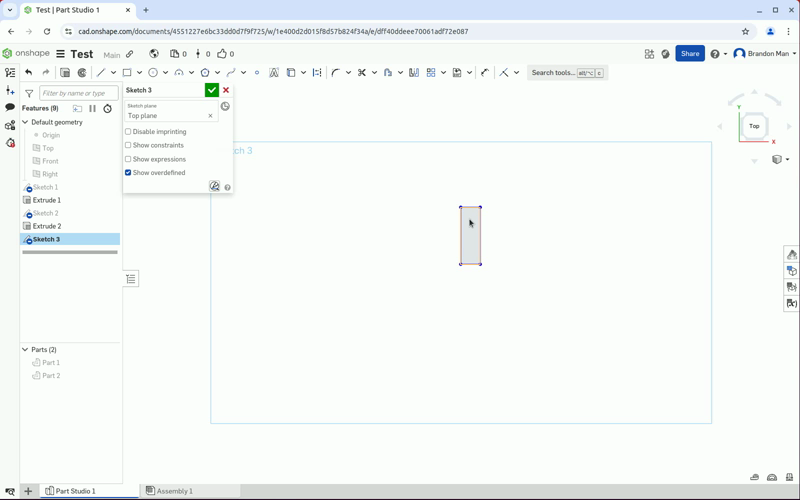
scroll(6)
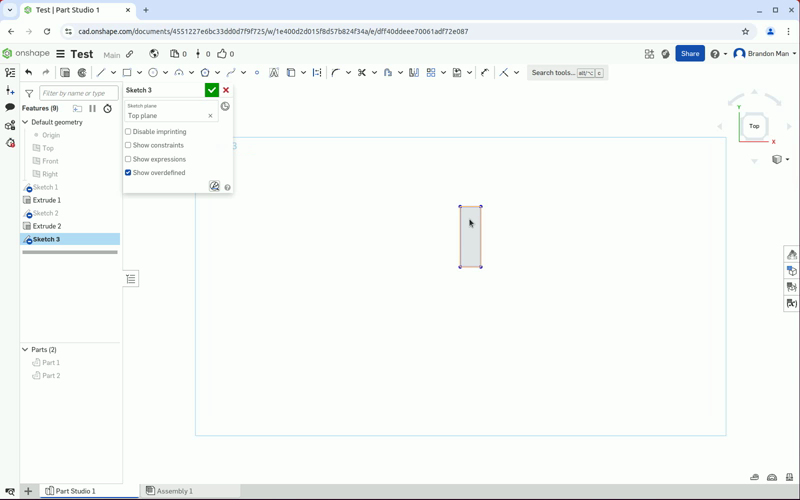
scroll(6)
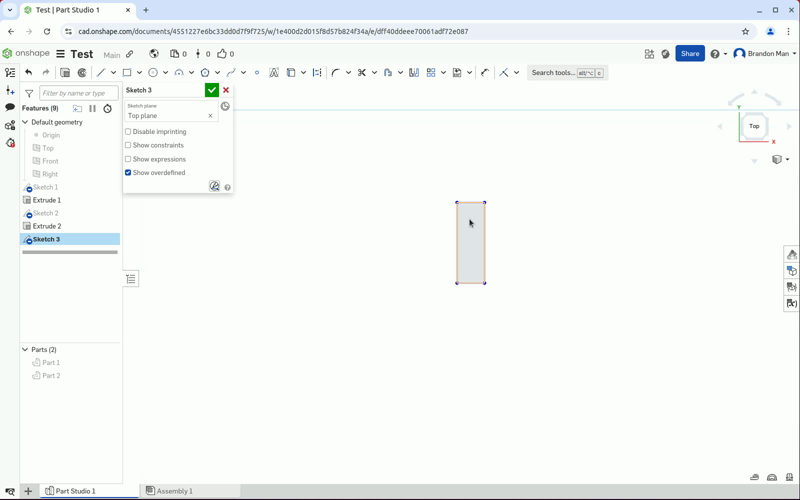
scroll(6)
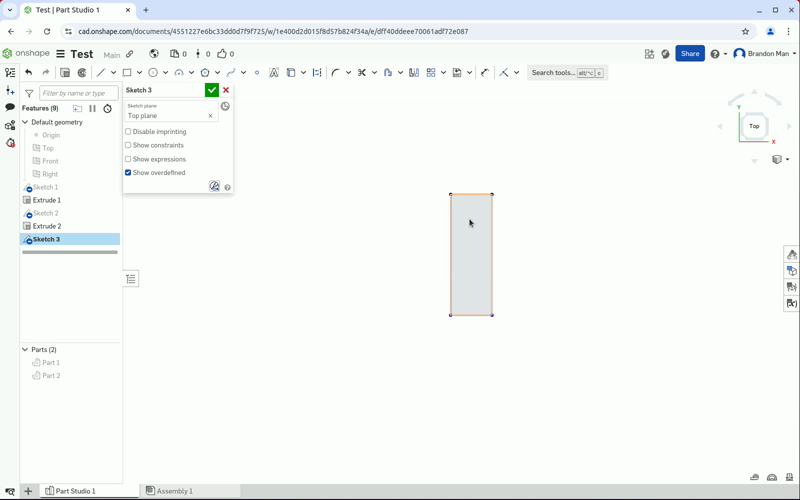
scroll(6)
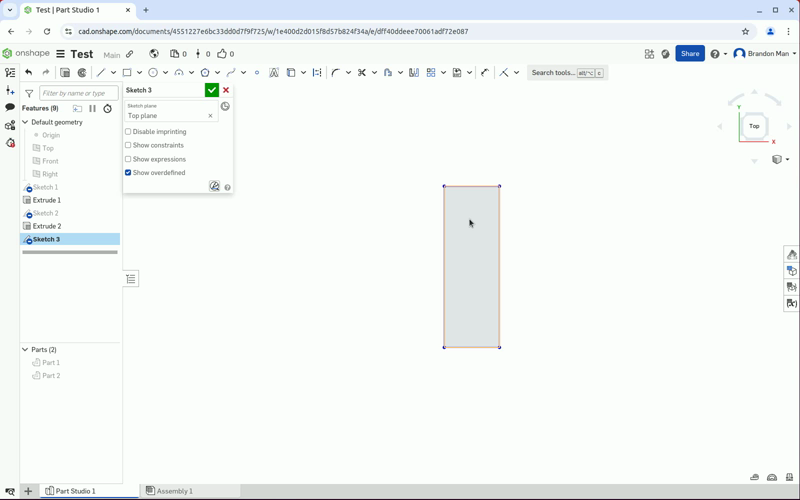
scroll(6)
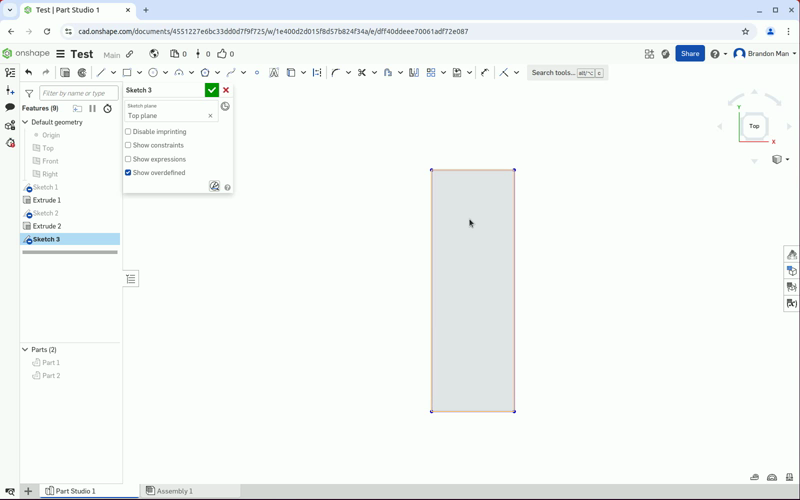
scroll(6)
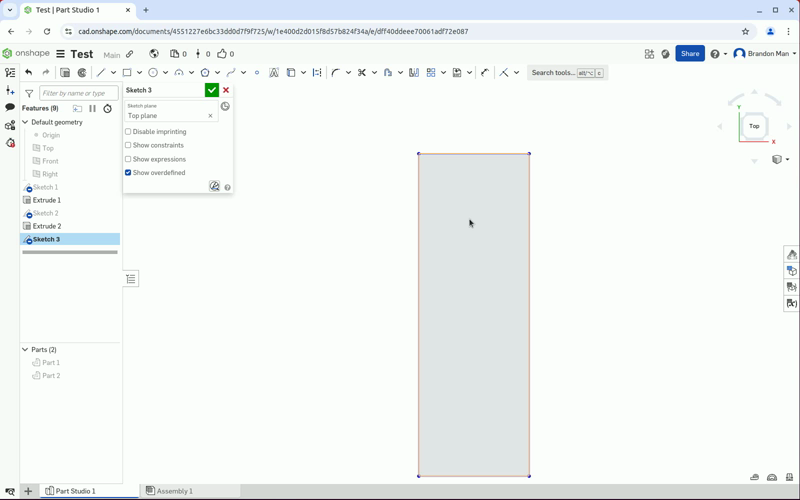
scroll(6)
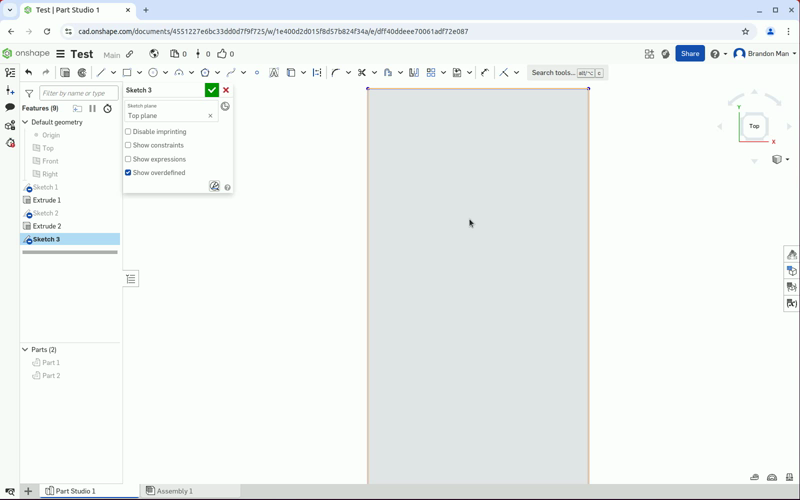
click(469, 218)
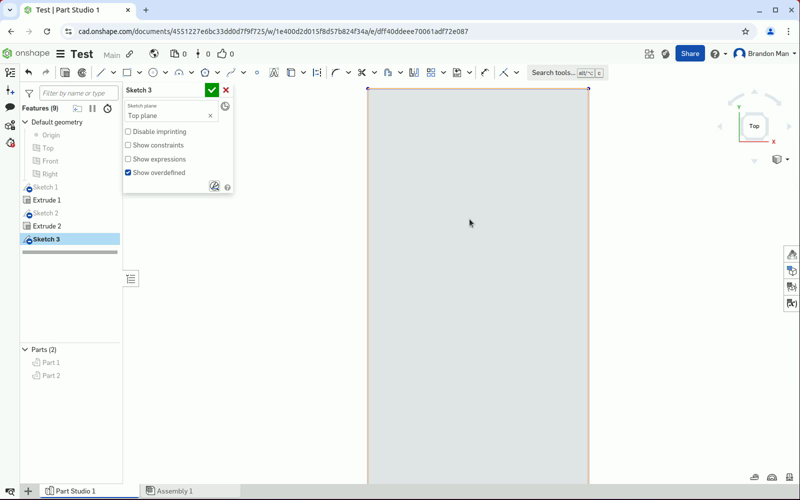
scroll(-6)
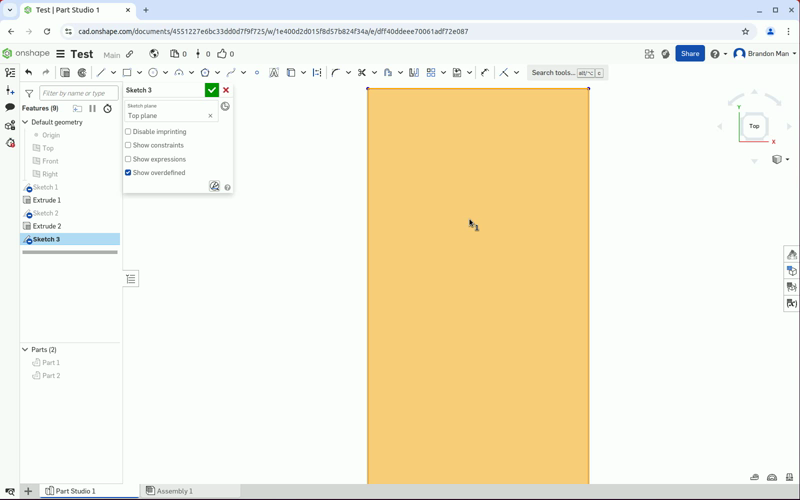
scroll(-6)
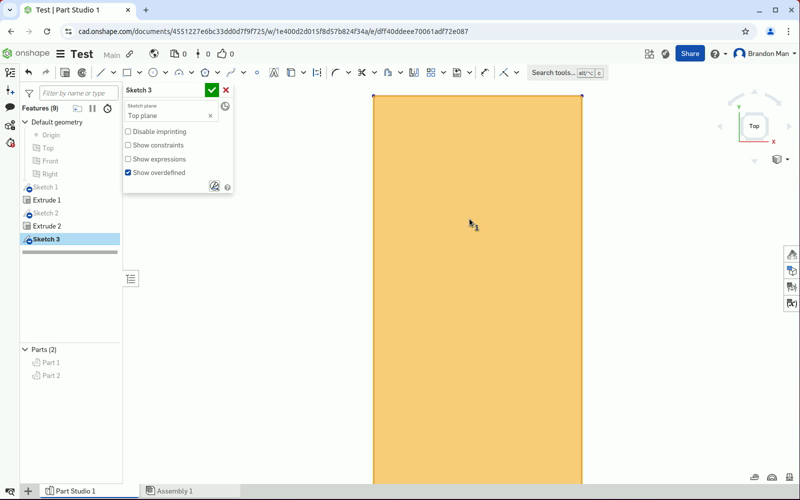
scroll(-6)
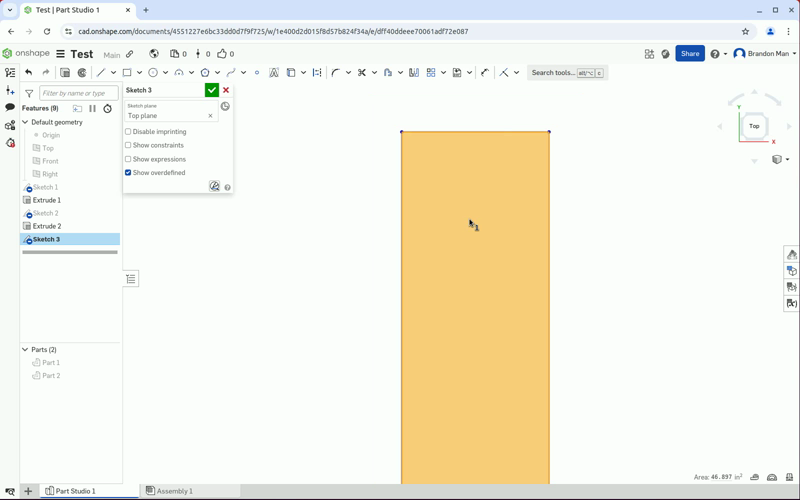
scroll(-6)
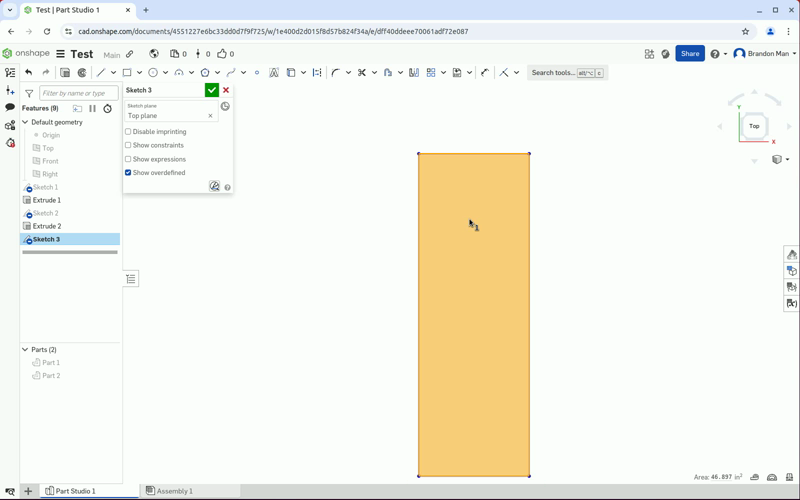
scroll(-6)
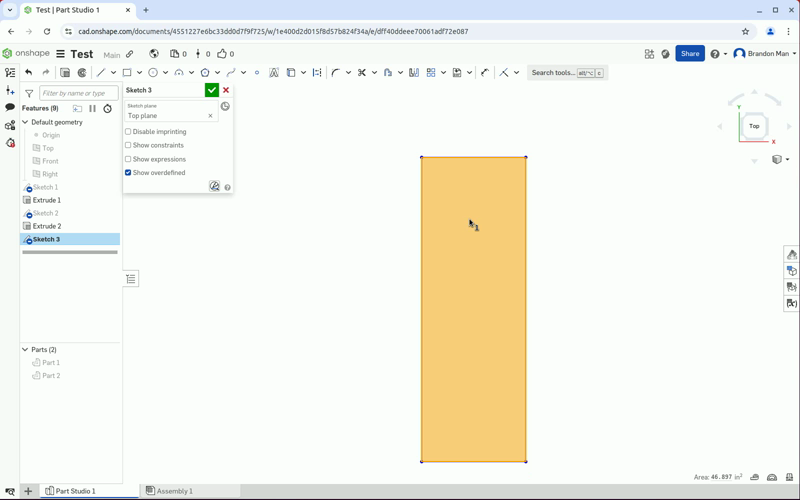
scroll(-6)
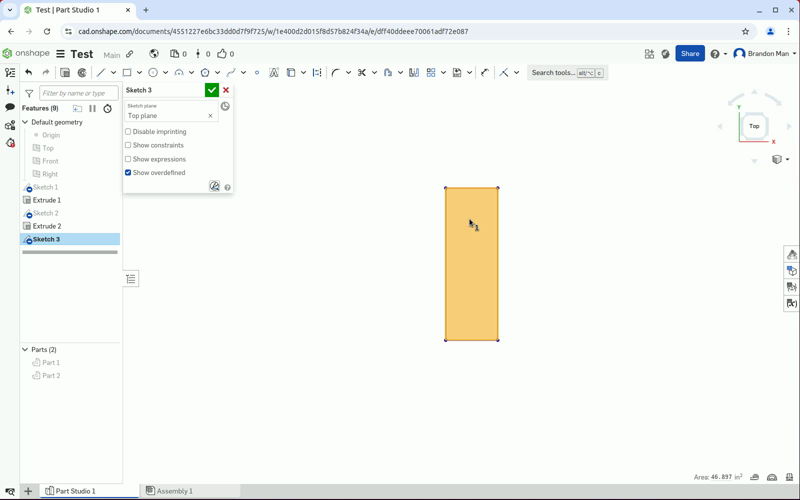
scroll(-6)
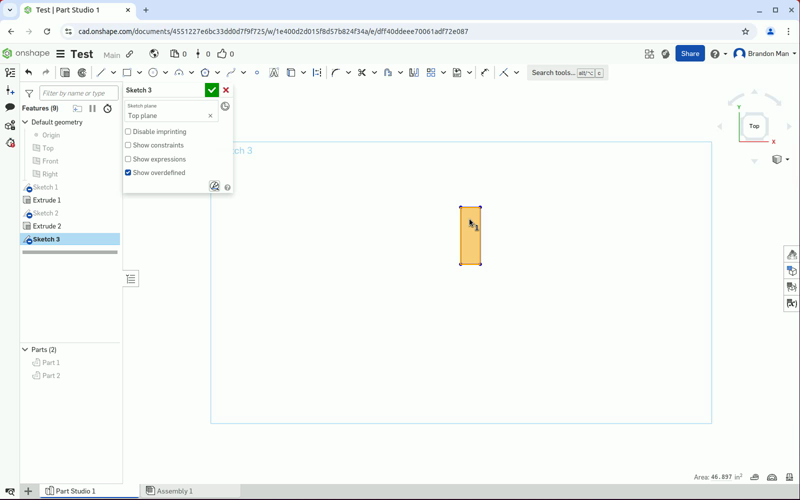
mouse_move(73, 352)
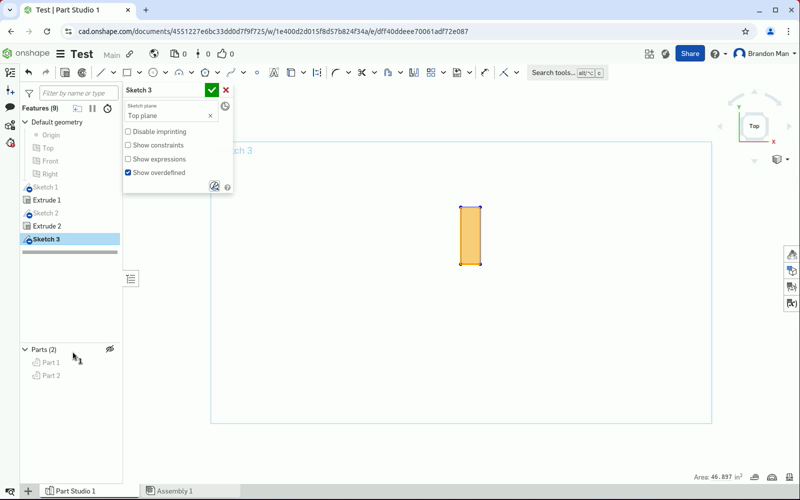
key(shift+y)
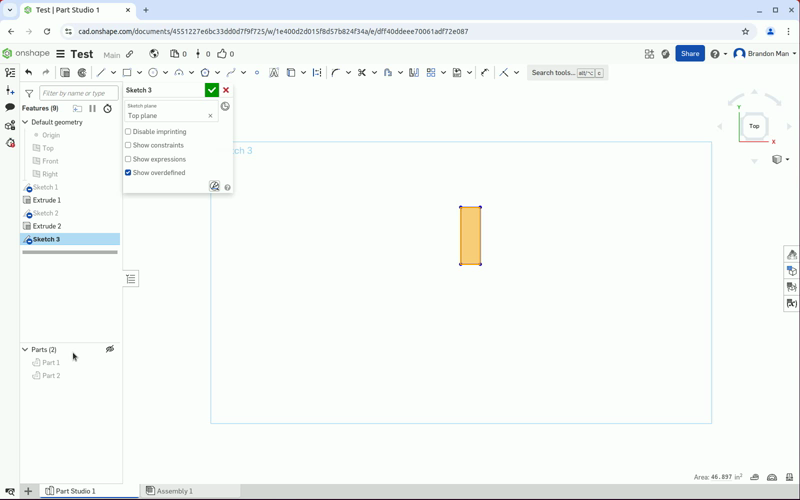
key(shift+e)
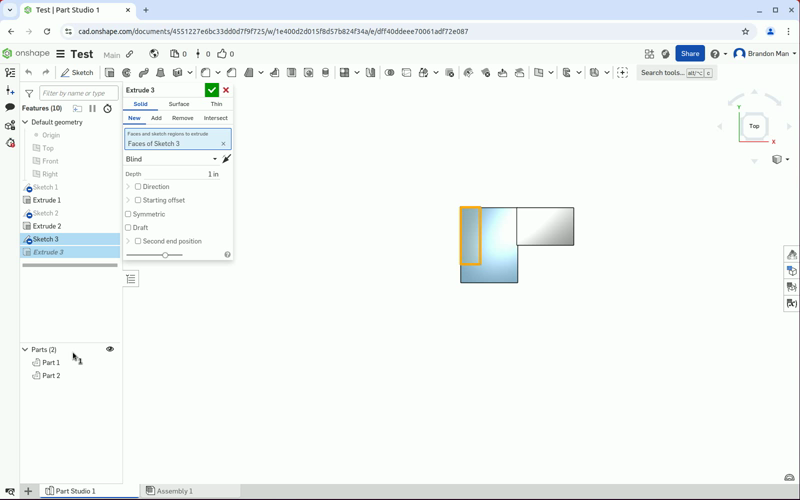
mouse_move(143, 106)
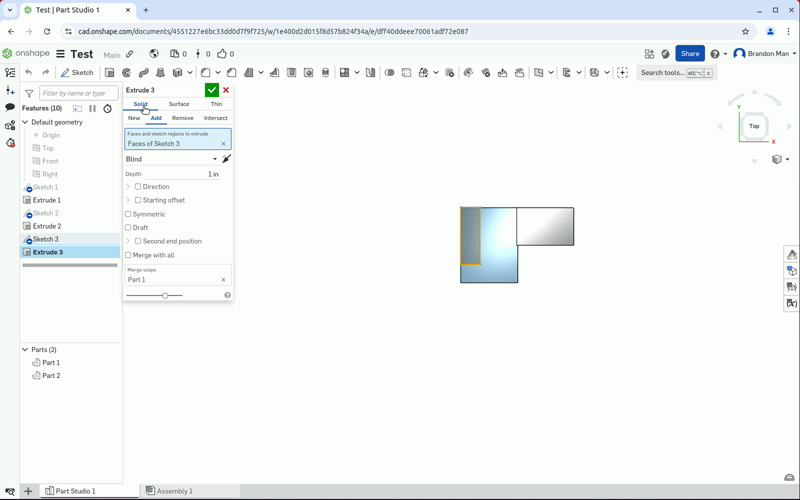
click(143, 106)
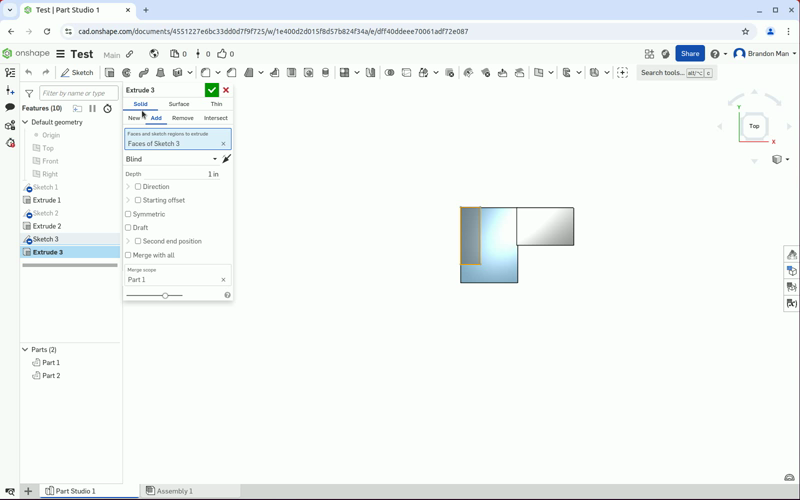
mouse_move(137, 120)
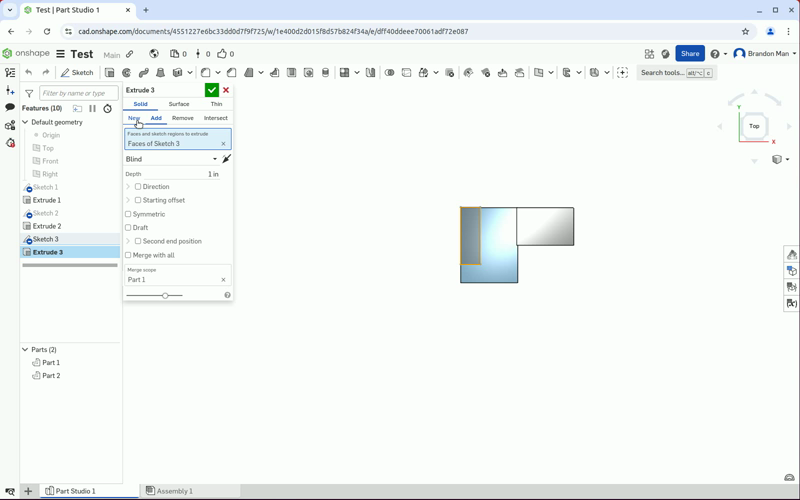
click(137, 120)
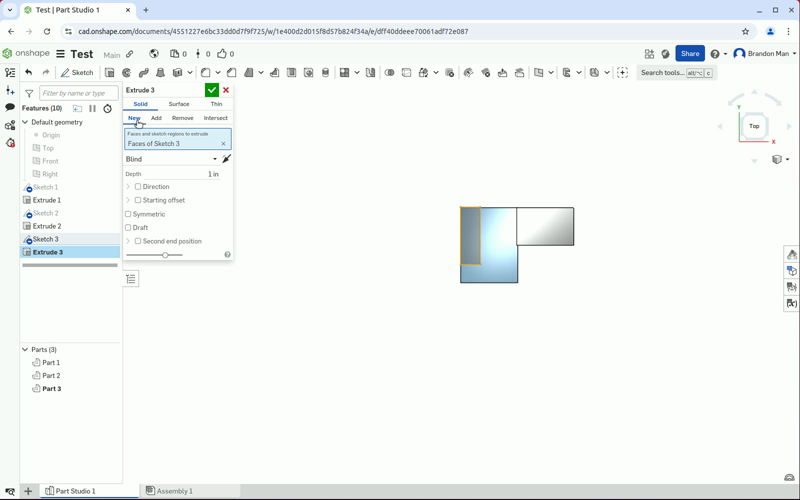
key(tab, 4)
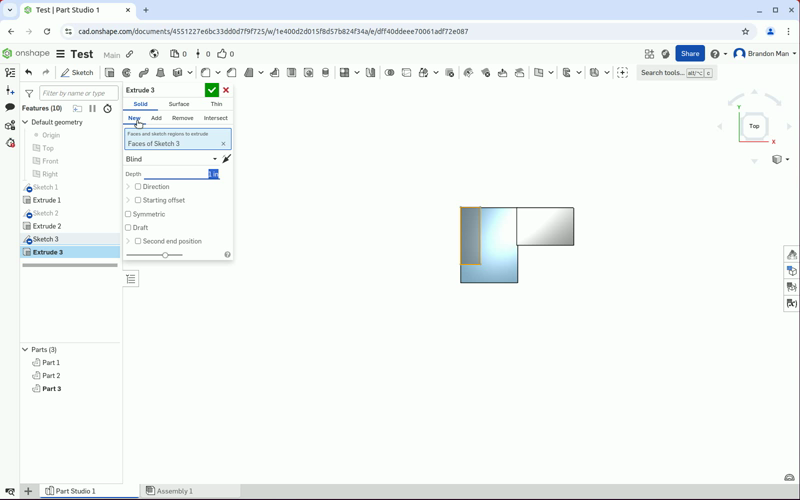
text(15.405)
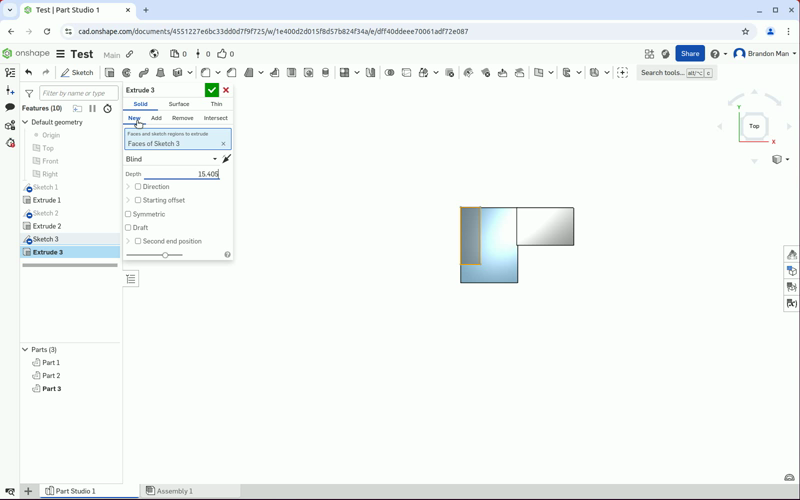
key(enter)
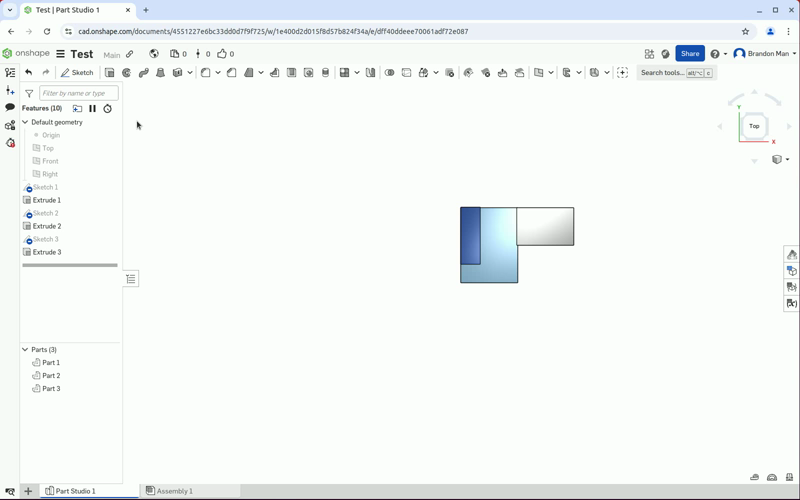
key(shift+h)
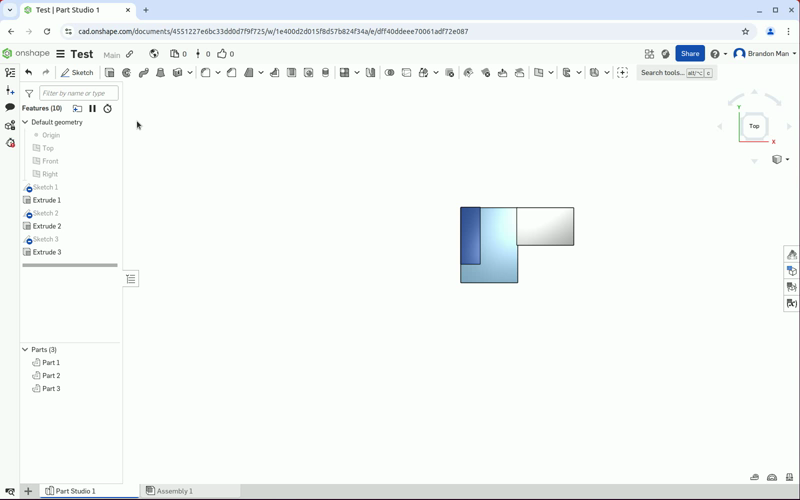
key(shift+h)
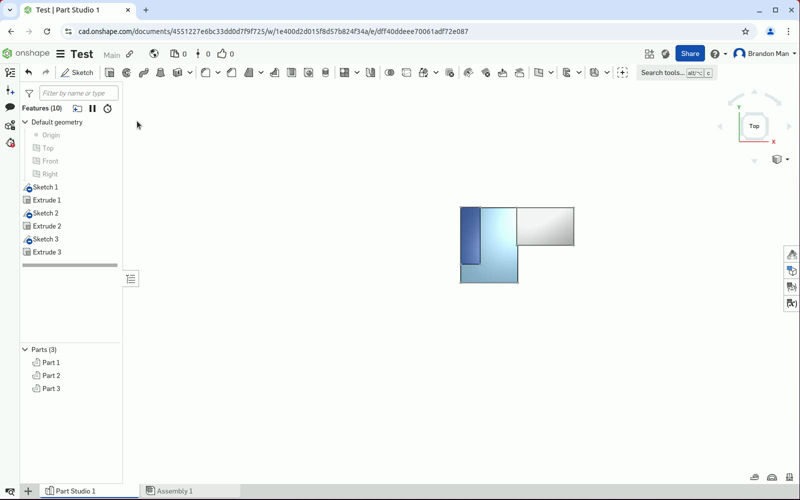
key(shift+7)
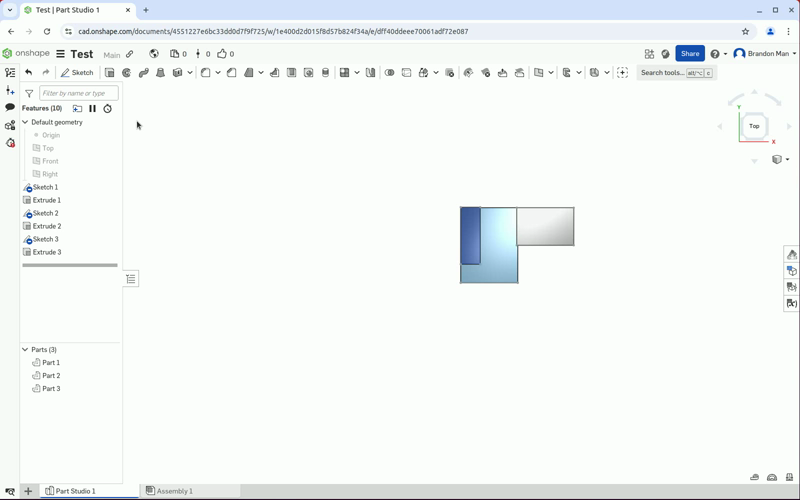
key(up, 3)
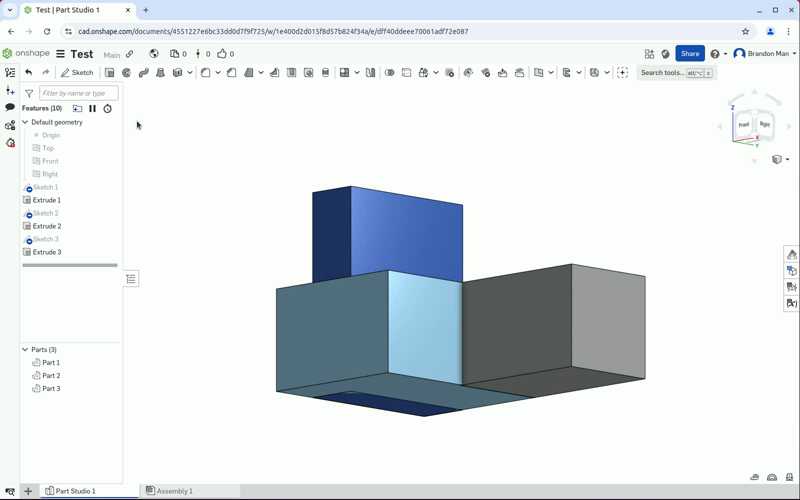
key(left, 3)
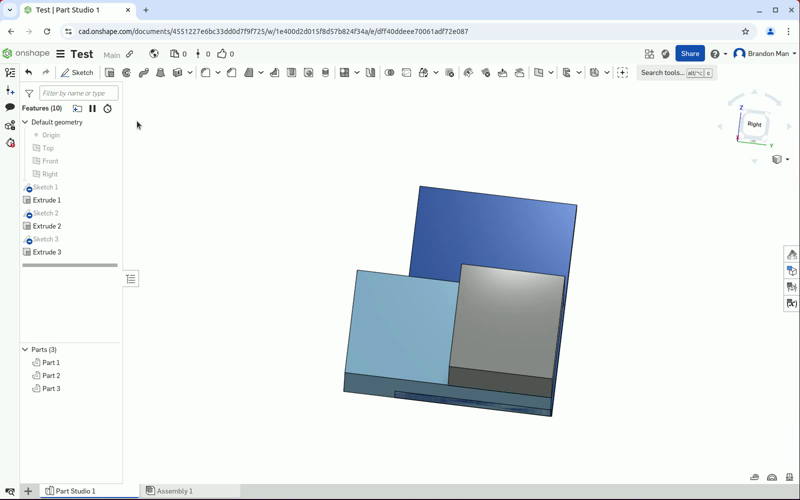
key(right, 3)
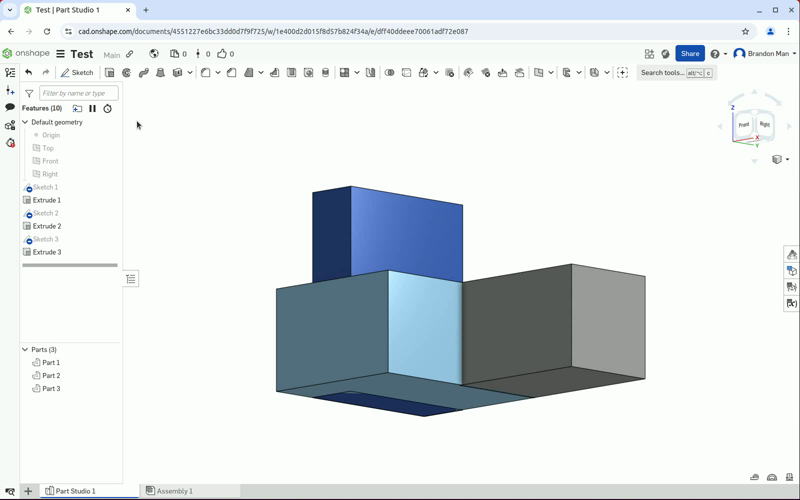
key(down, 3)
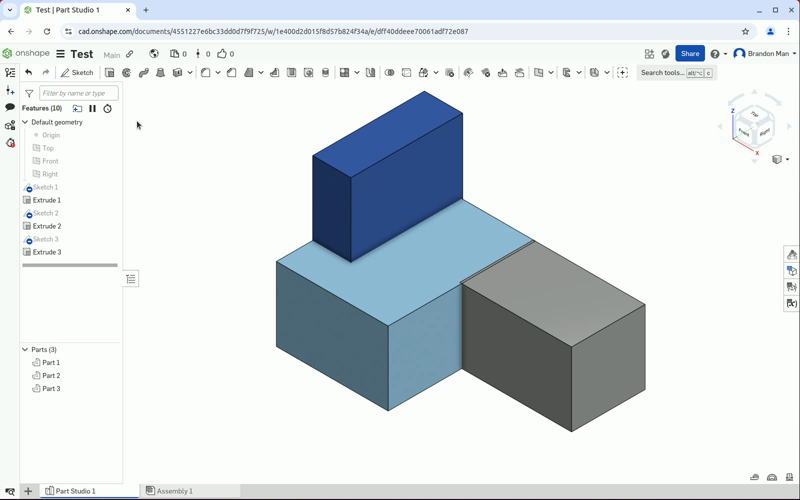
mouse_move(73, 189)
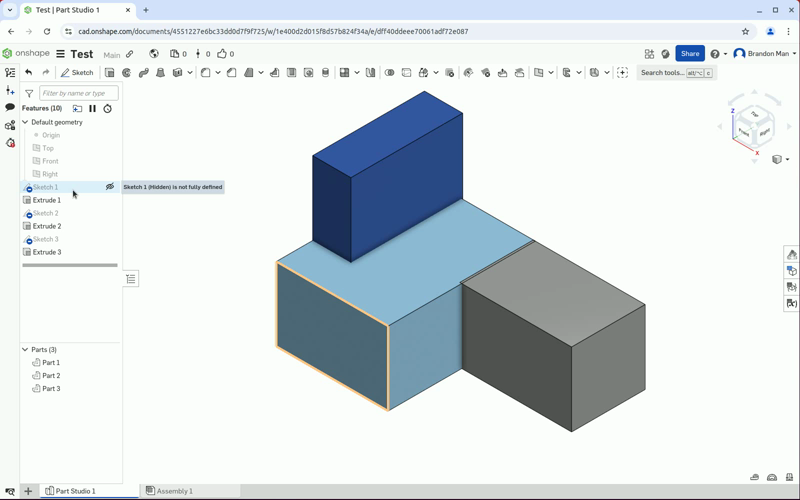
click(73, 189)